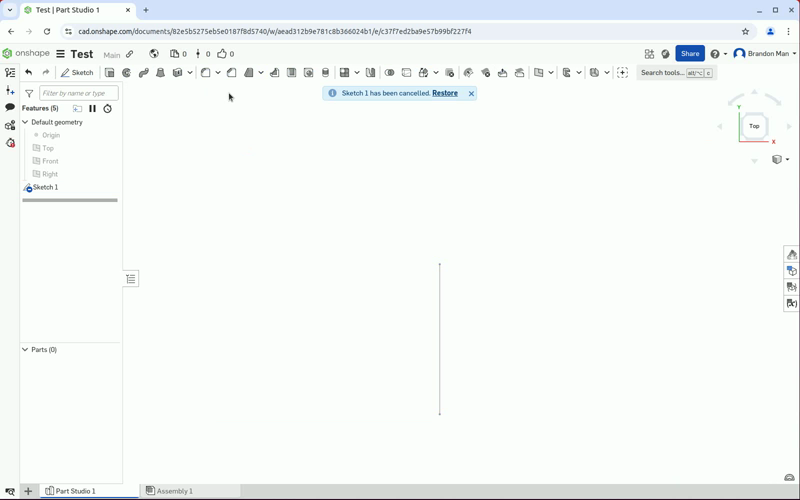
key(shift+h)
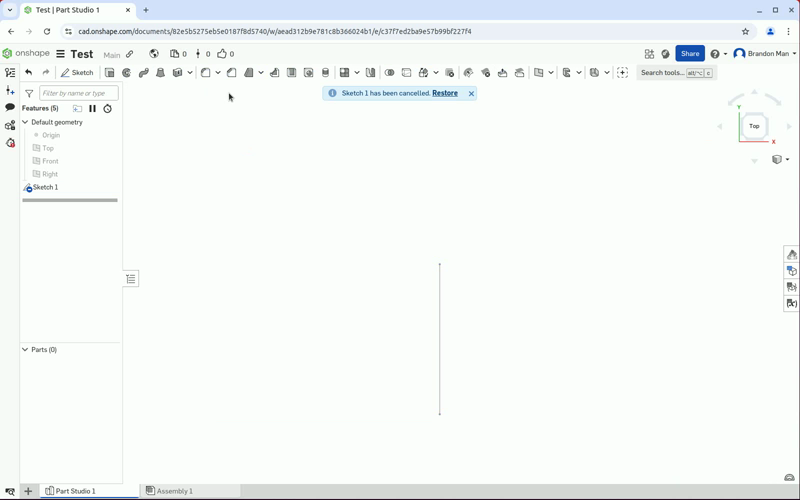
key(shift+s)
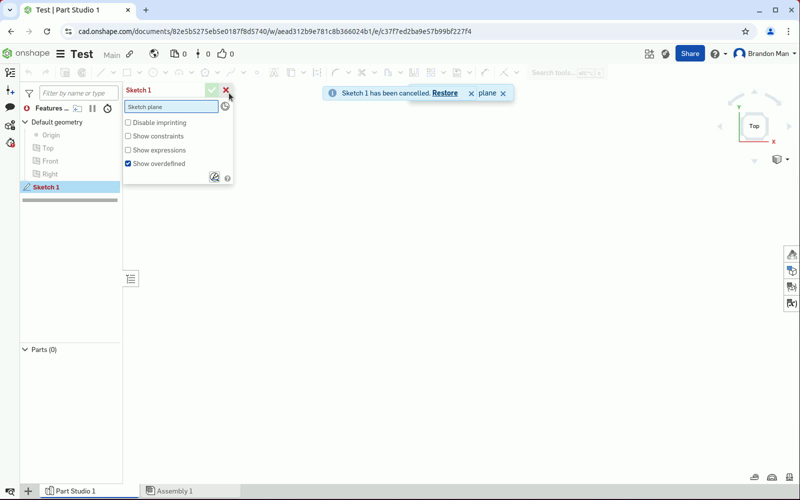
mouse_move(73, 150)
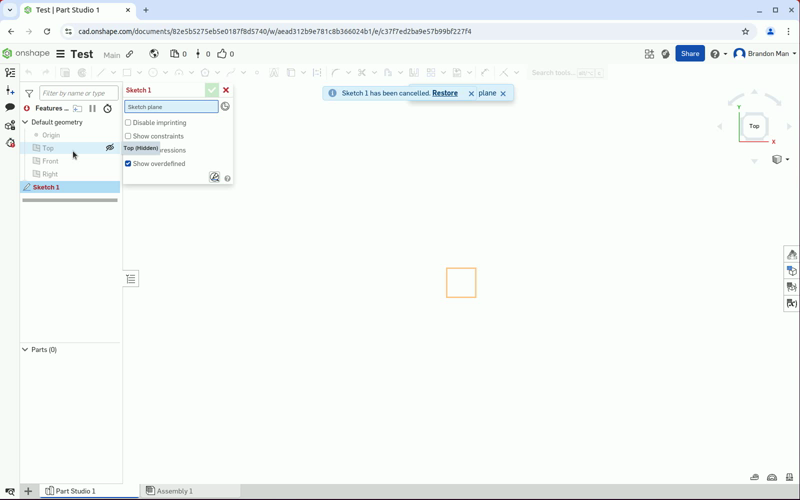
click(73, 150)
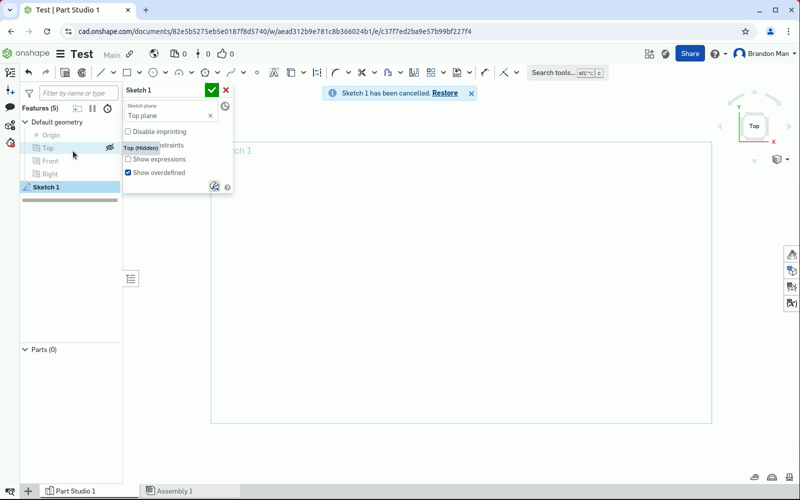
mouse_move(73, 352)
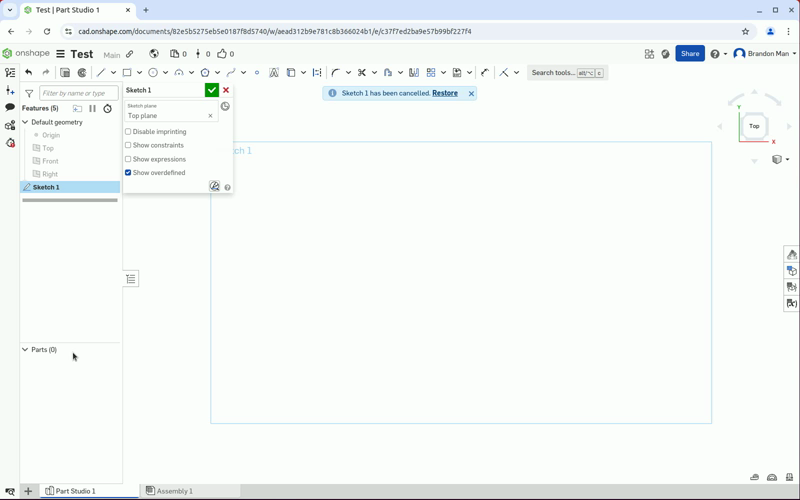
key(y)
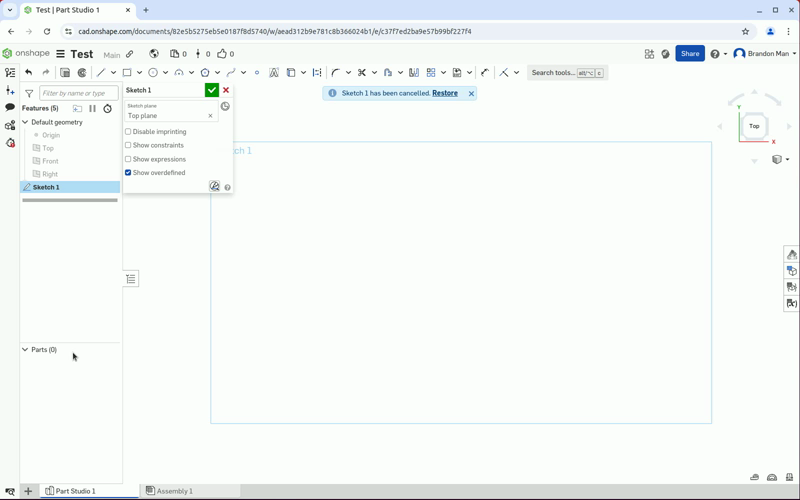
key(c)
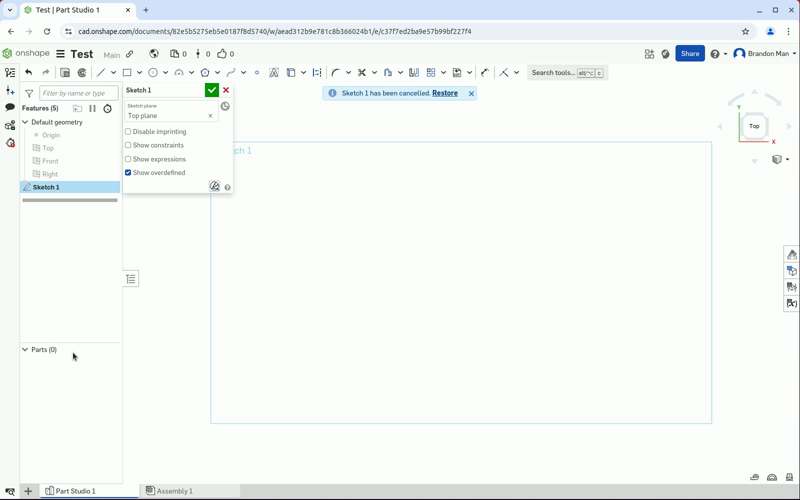
key_down(shift)
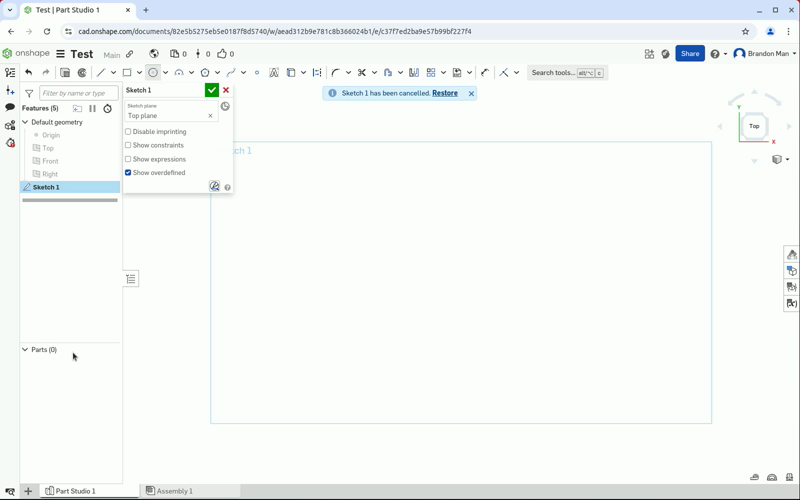
mouse_move(461, 282)
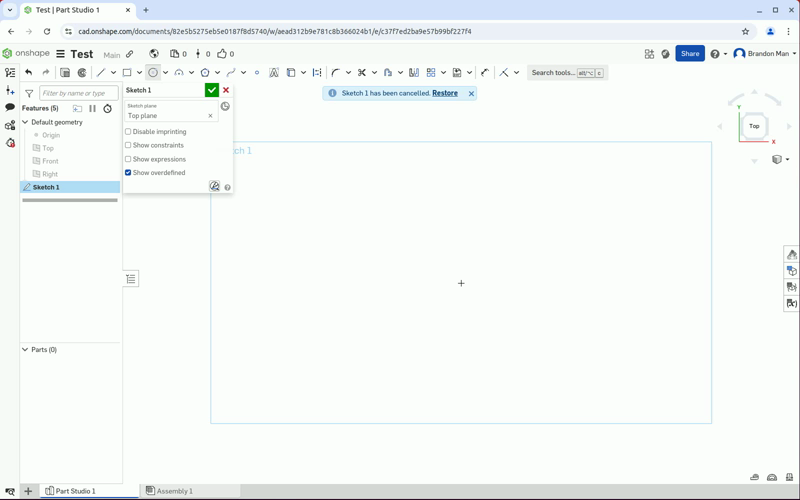
click(461, 282)
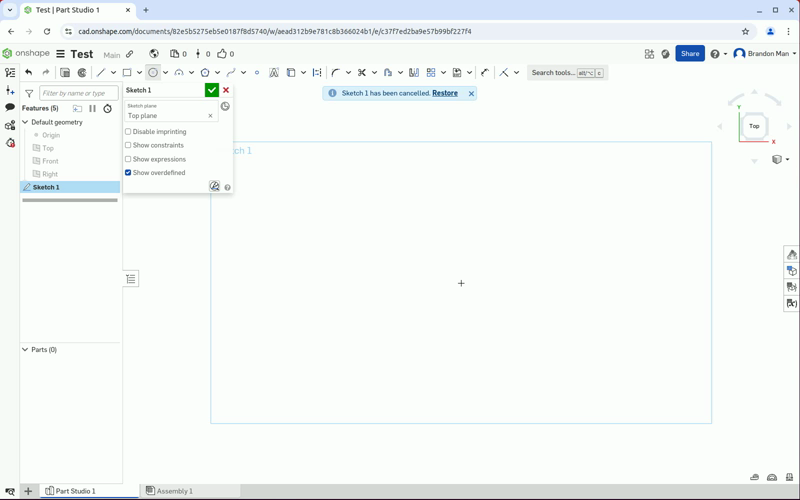
key_up(shift)
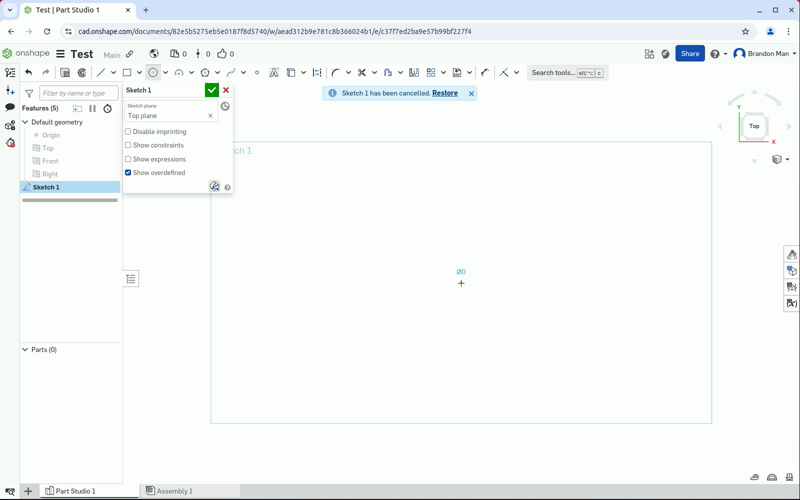
mouse_move(574, 282)
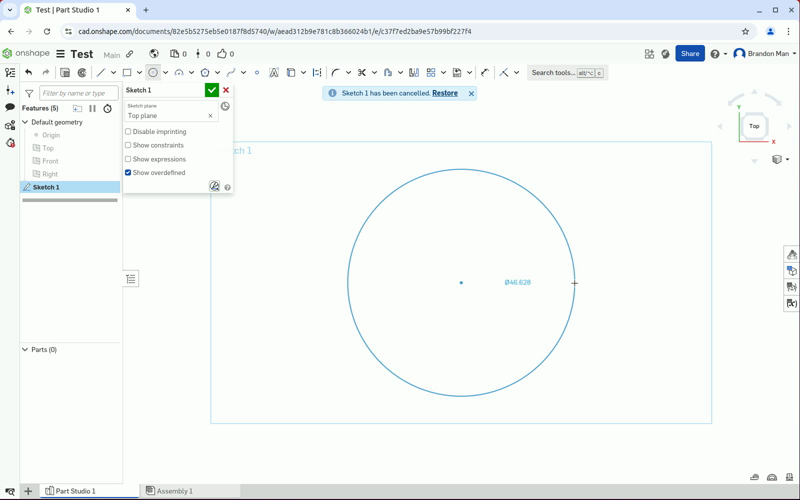
click(574, 282)
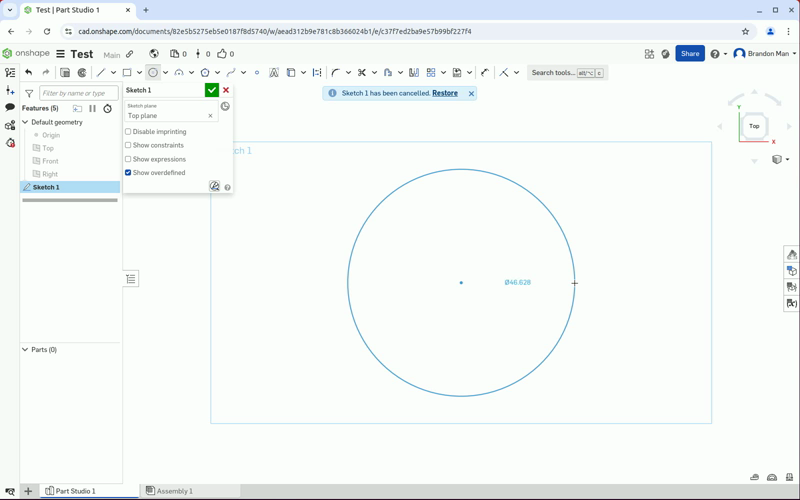
key(esc)
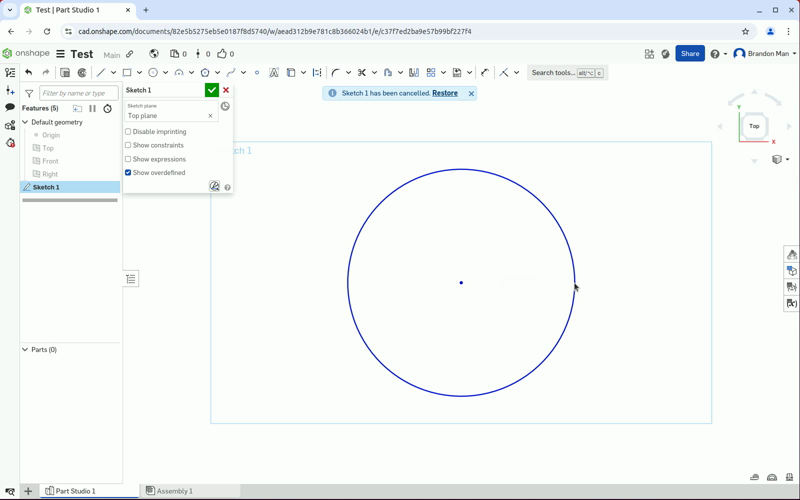
mouse_move(523, 257)
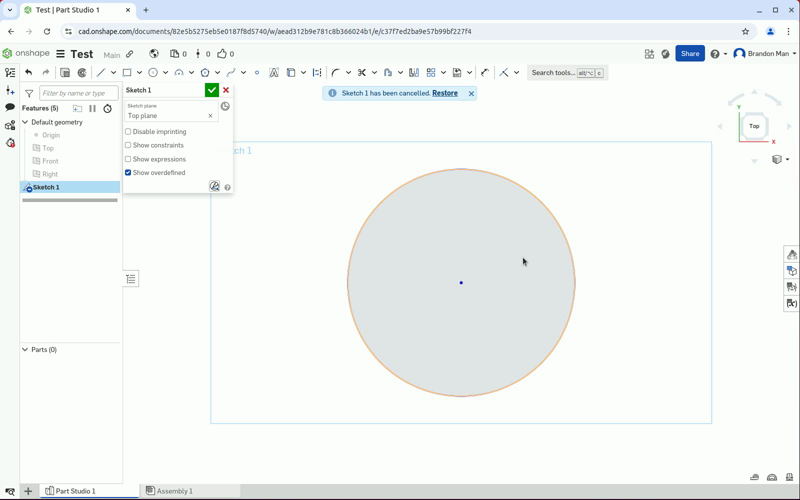
click(523, 257)
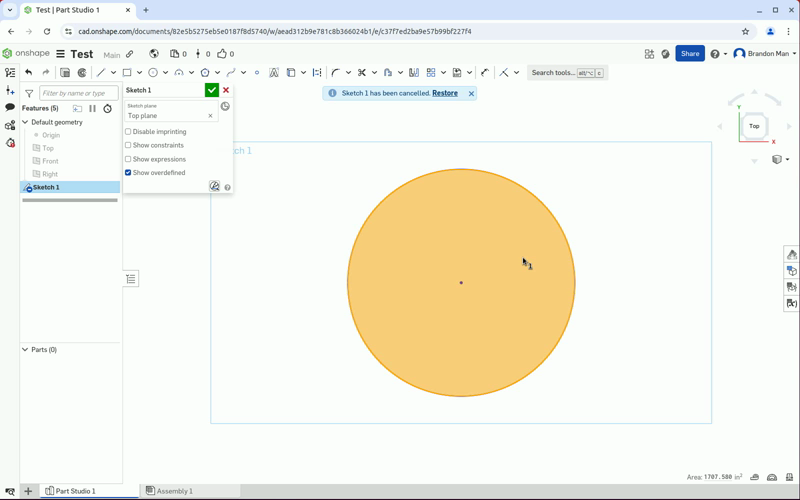
mouse_move(73, 352)
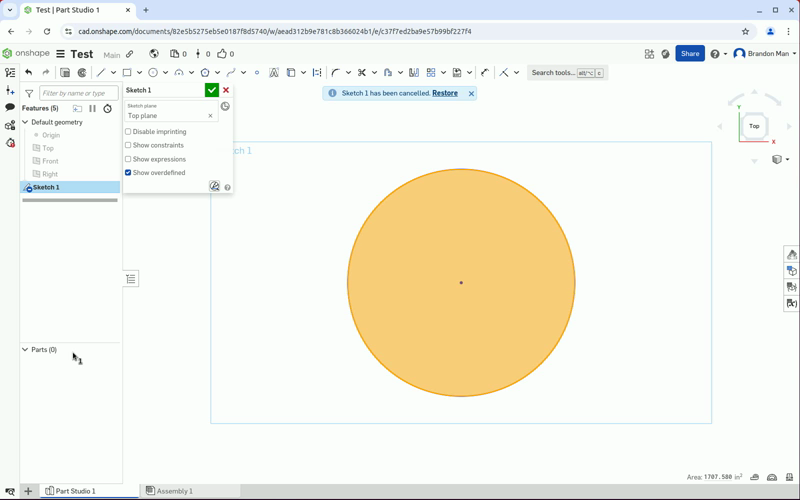
key(shift+y)
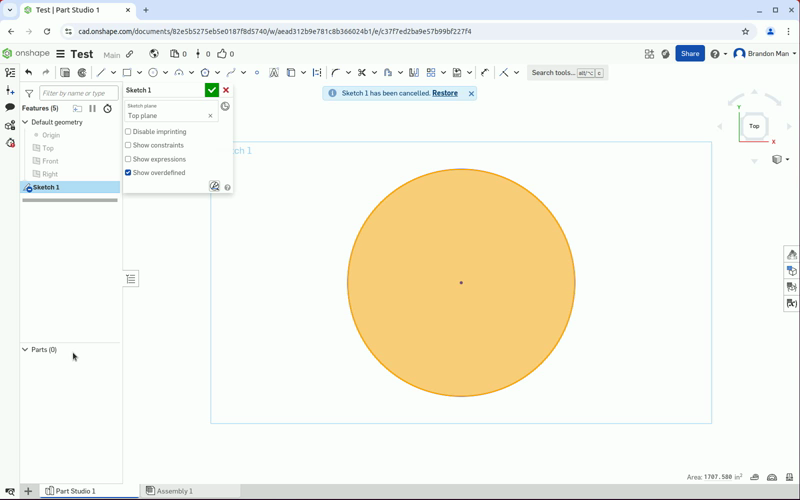
key(shift+e)
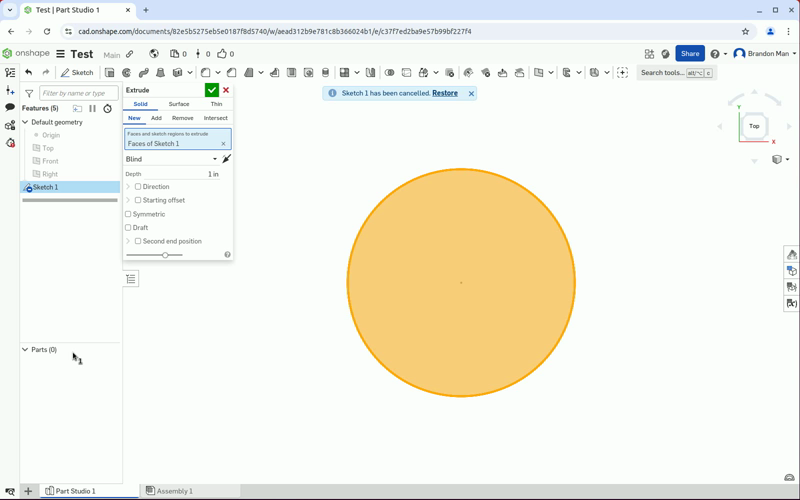
mouse_move(143, 106)
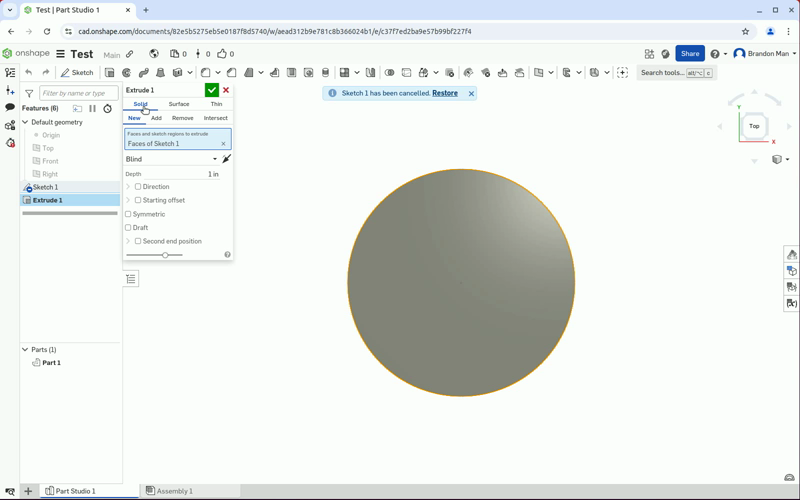
click(143, 106)
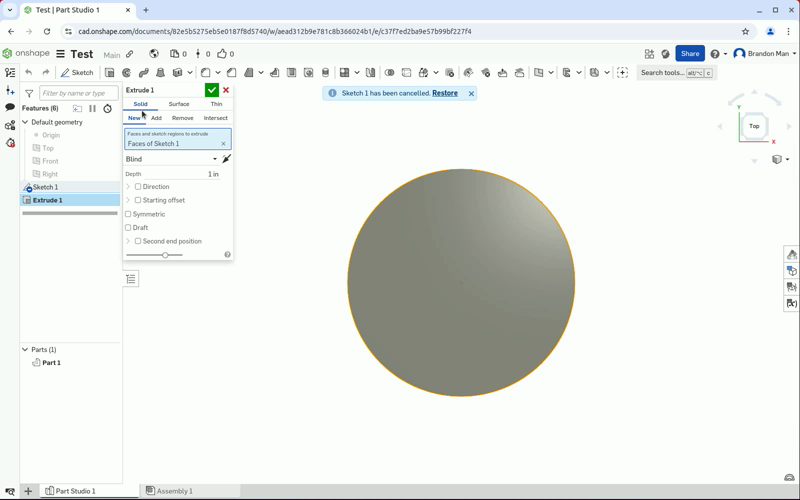
mouse_move(137, 120)
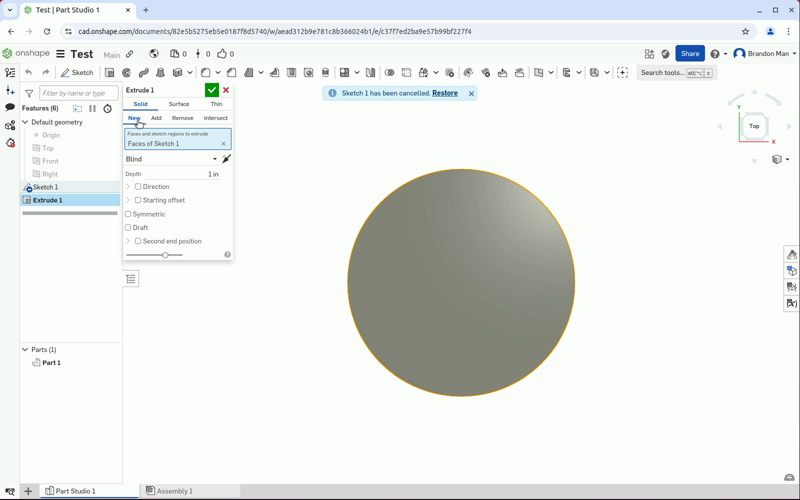
click(137, 120)
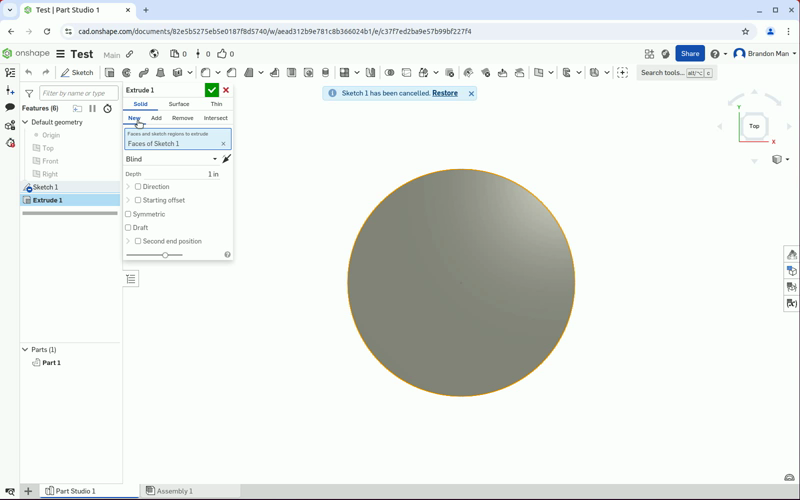
key(tab, 4)
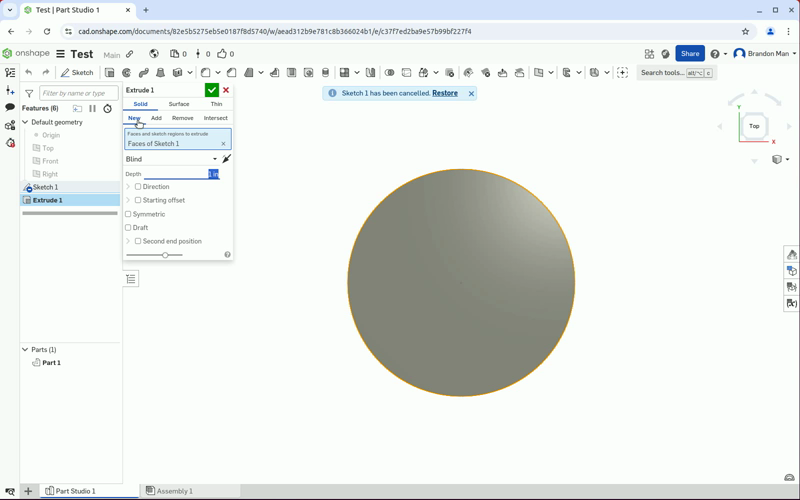
text(26.96)
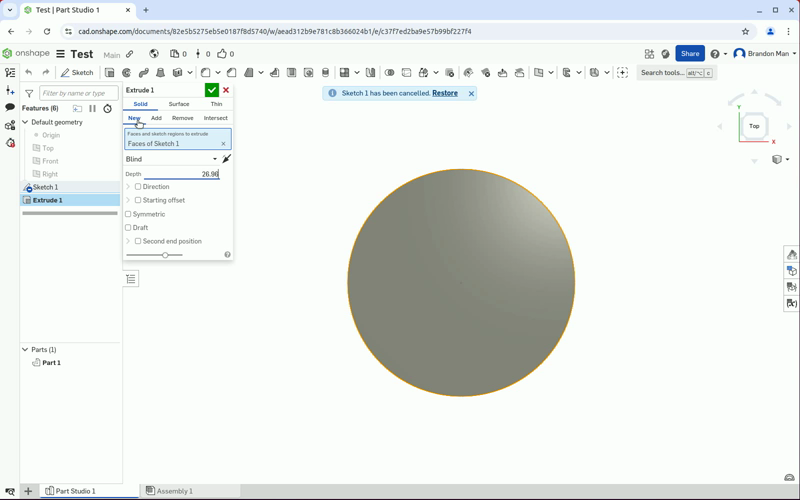
key(tab, 3)
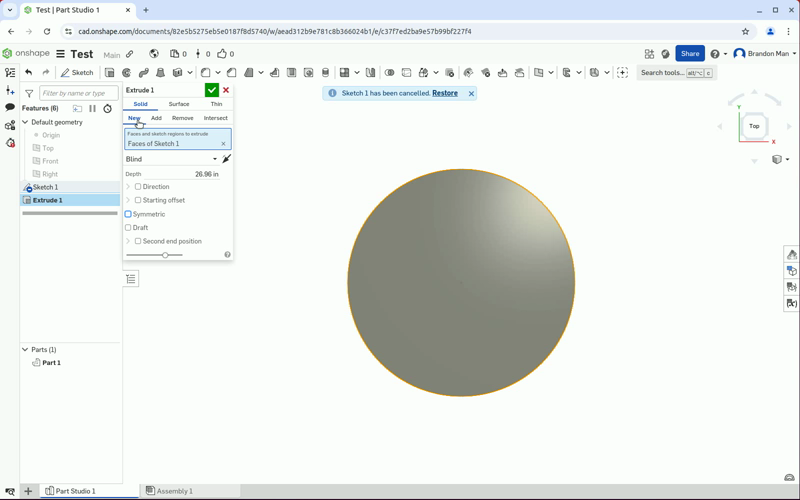
key(space)
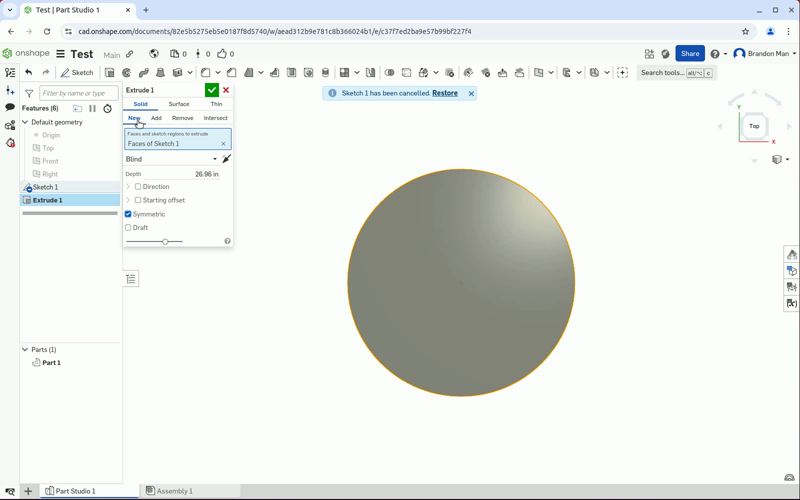
key(enter)
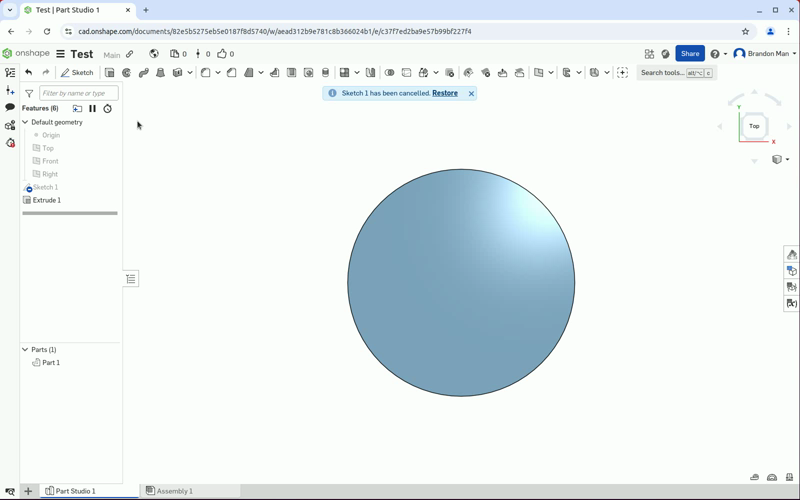
key(shift+h)
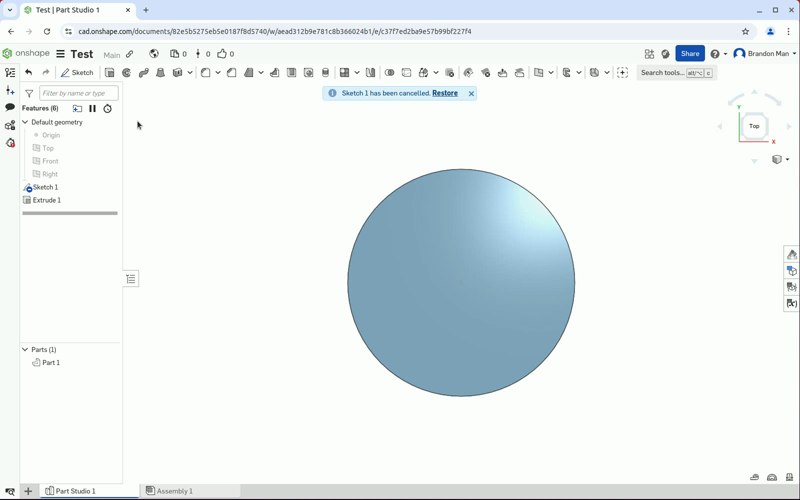
key(shift+h)
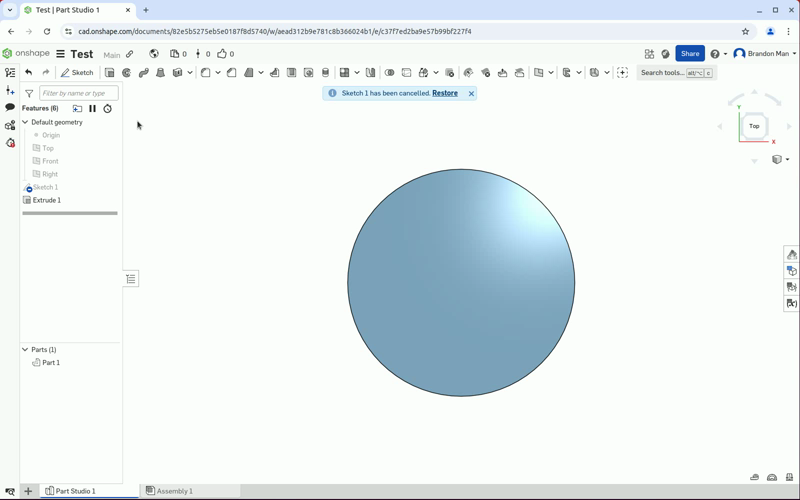
mouse_move(73, 189)
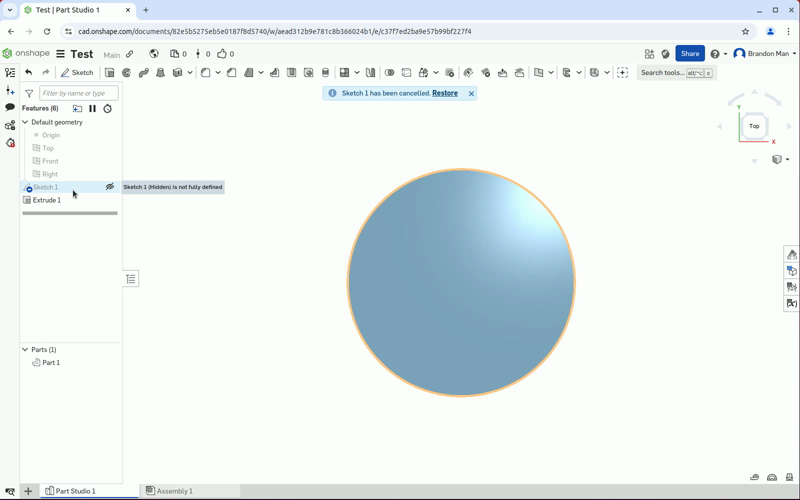
click(73, 189)
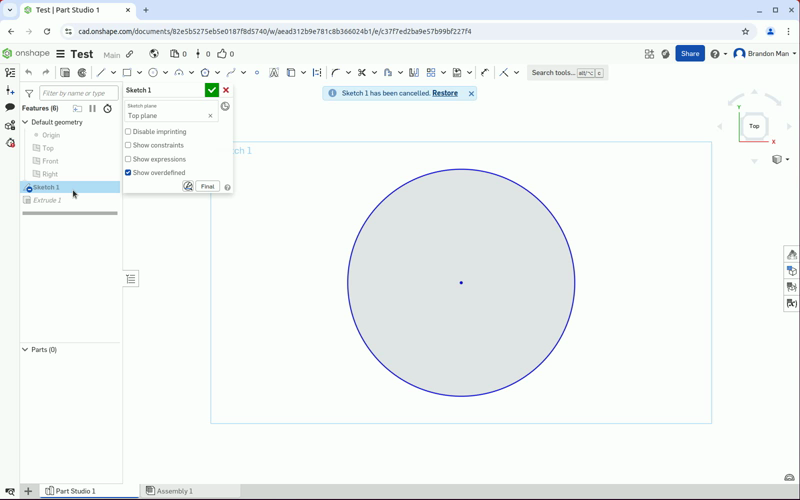
mouse_move(229, 92)
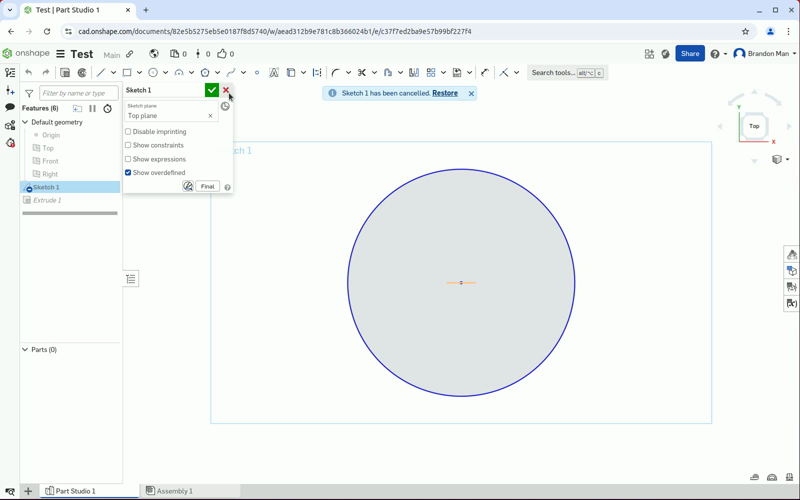
click(229, 92)
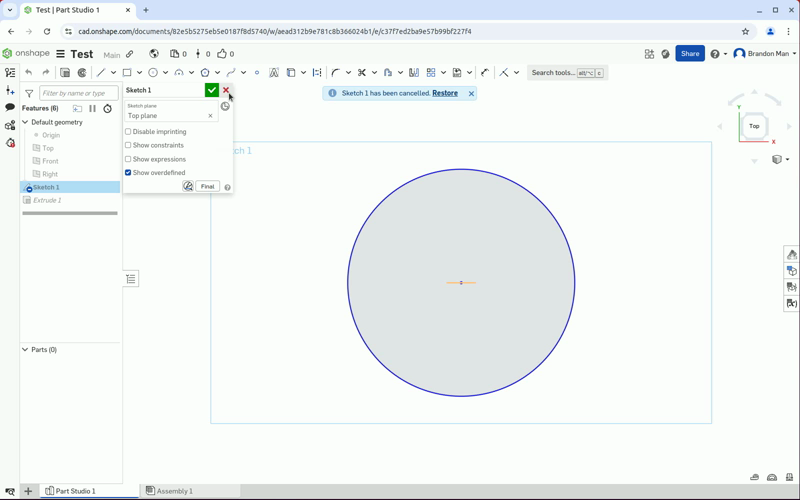
key(shift+s)
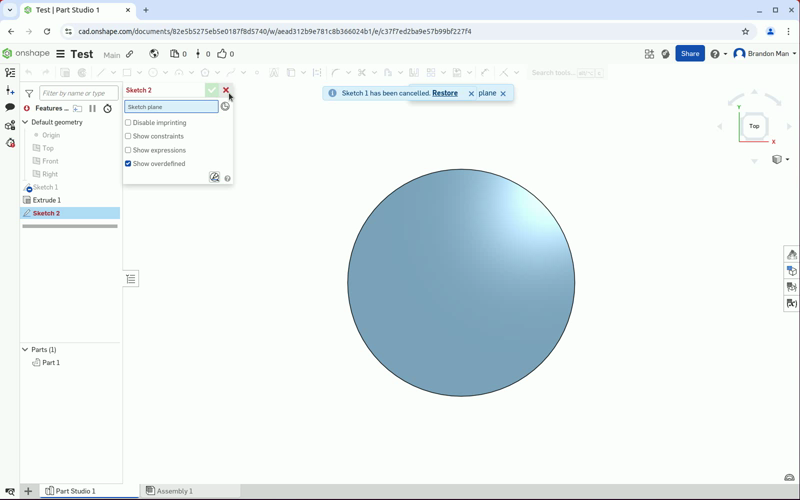
mouse_move(73, 150)
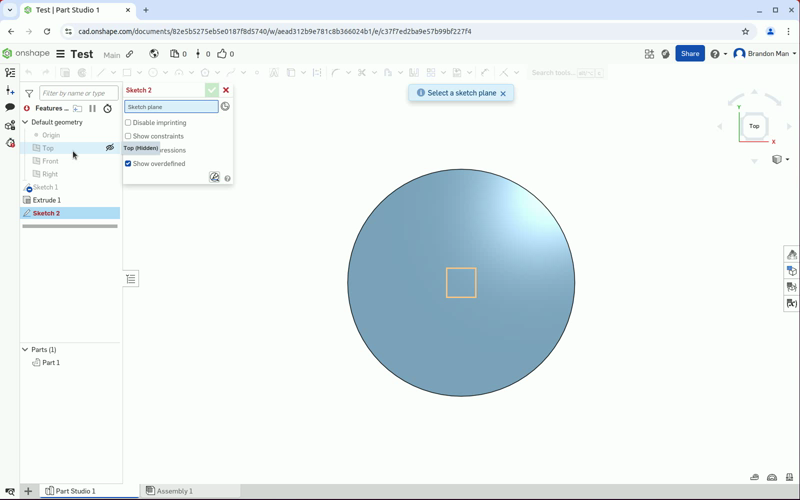
click(73, 150)
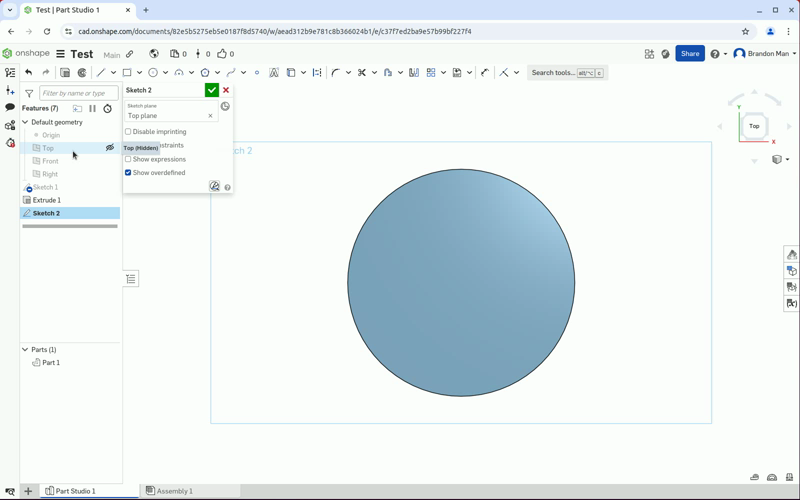
mouse_move(73, 352)
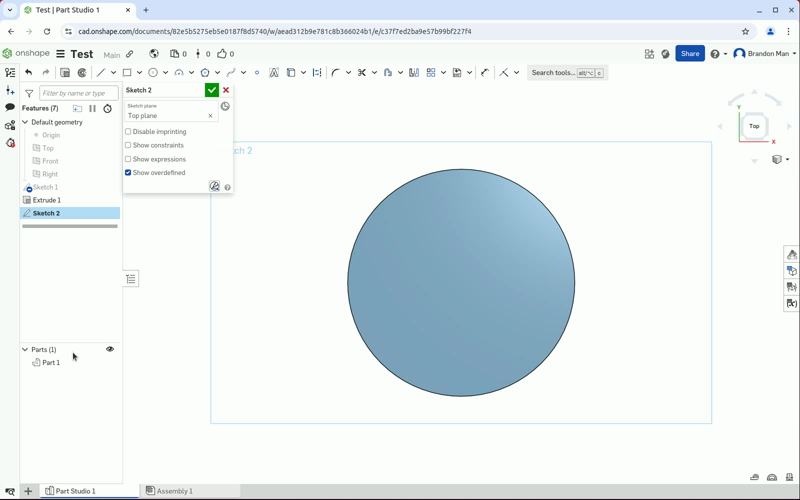
key(y)
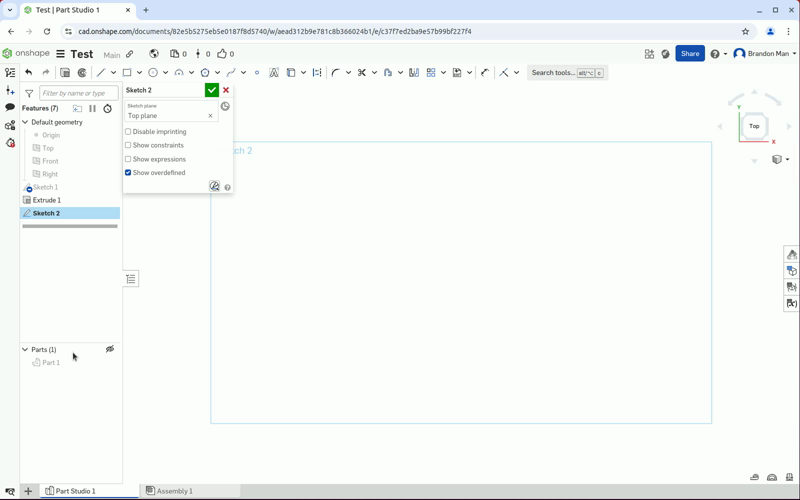
key(c)
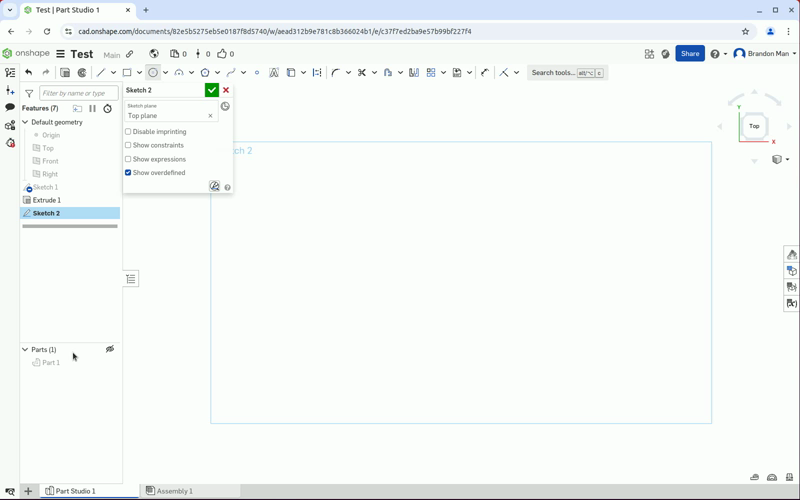
key_down(shift)
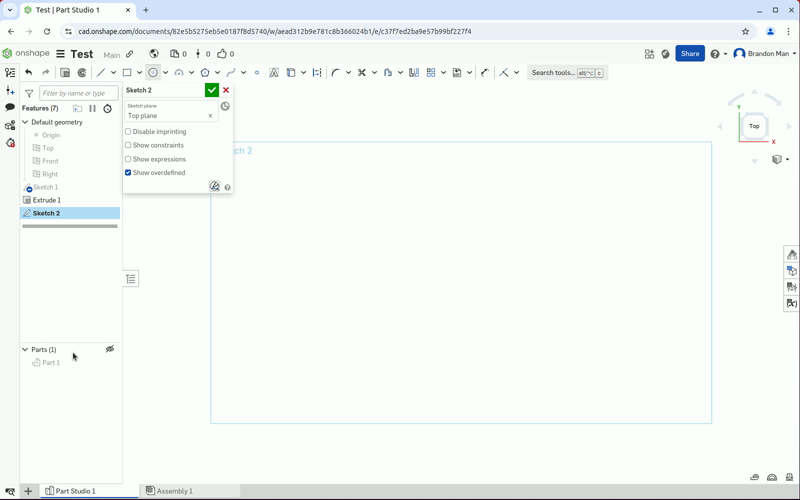
mouse_move(415, 236)
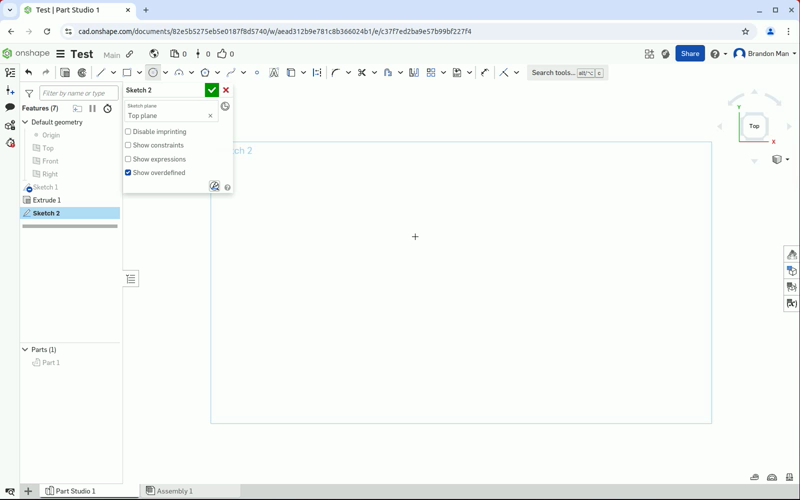
click(415, 236)
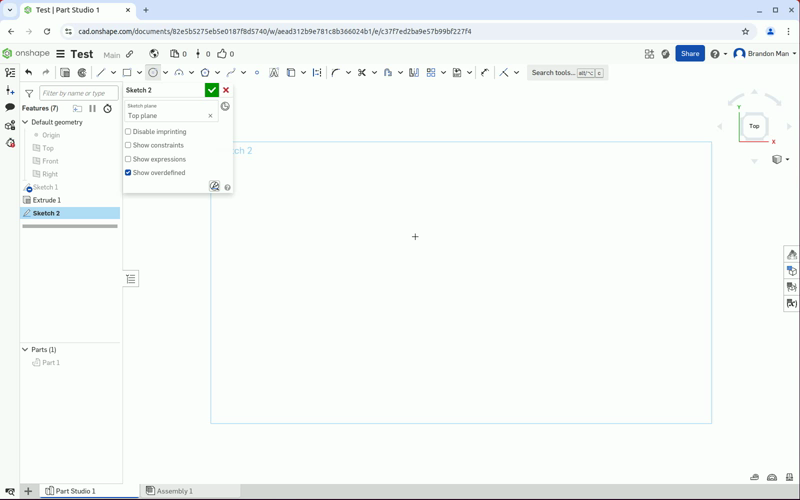
key_up(shift)
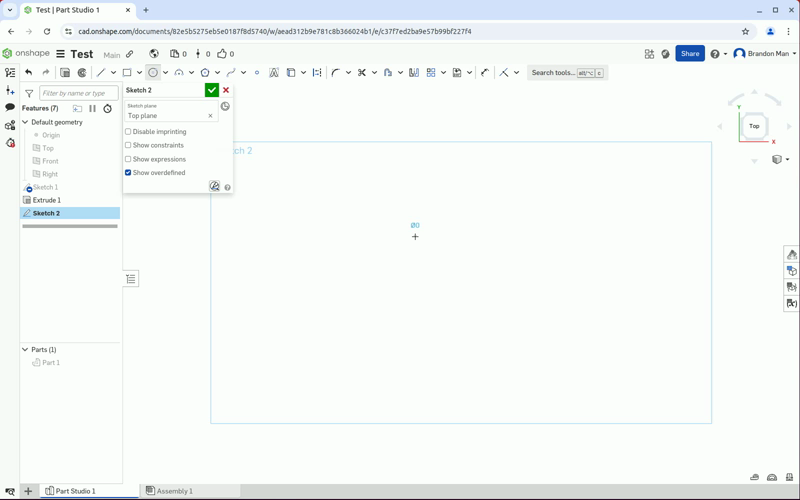
mouse_move(439, 236)
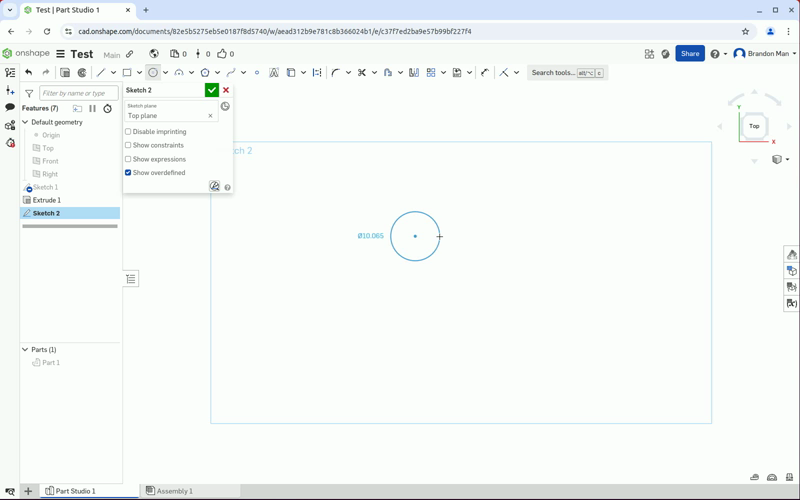
click(439, 236)
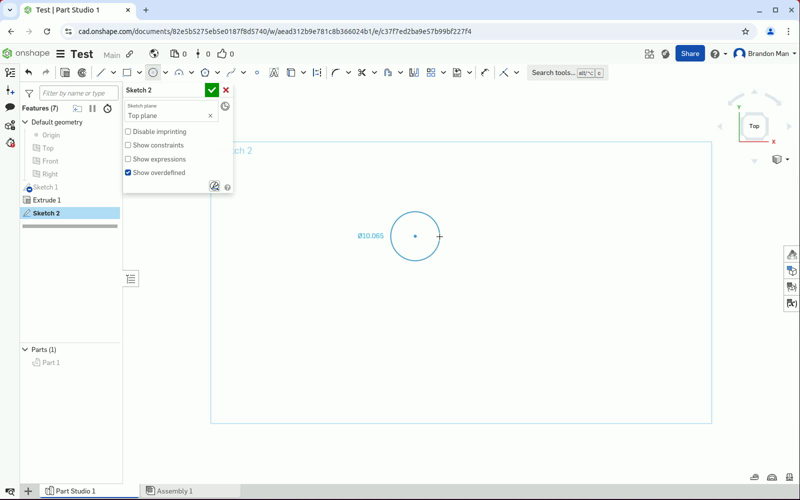
key(esc)
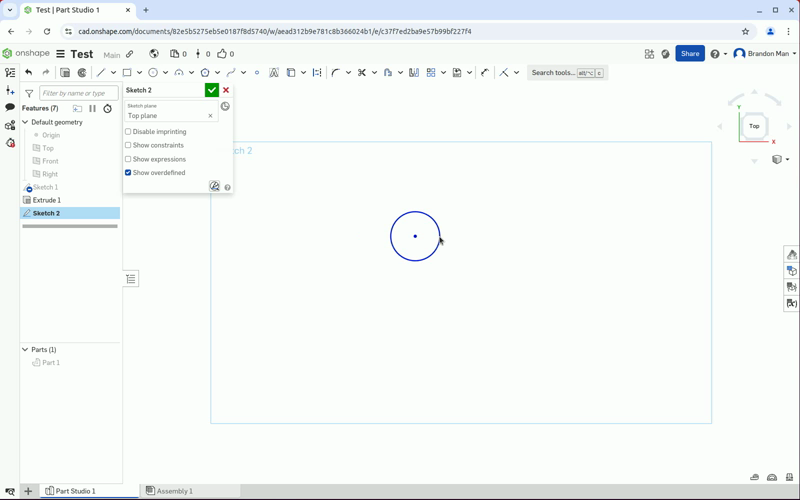
mouse_move(405, 233)
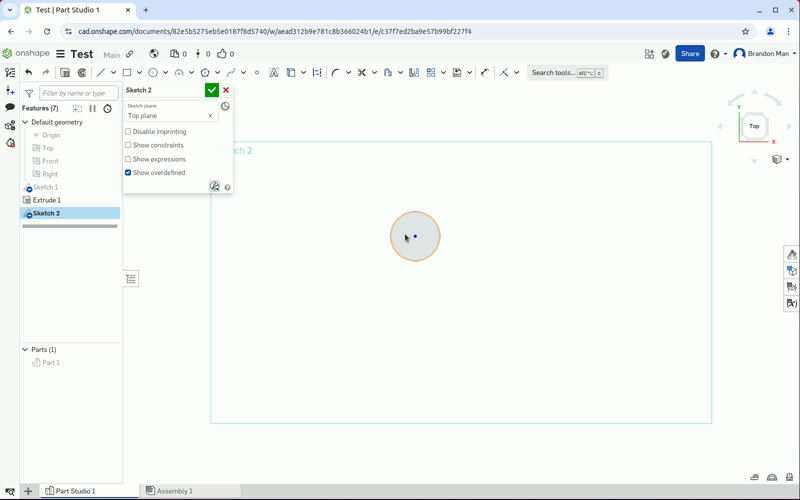
click(405, 233)
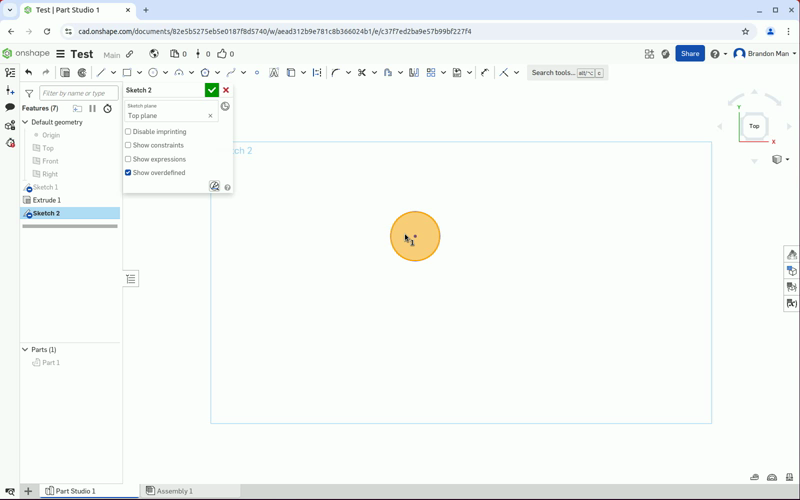
mouse_move(73, 352)
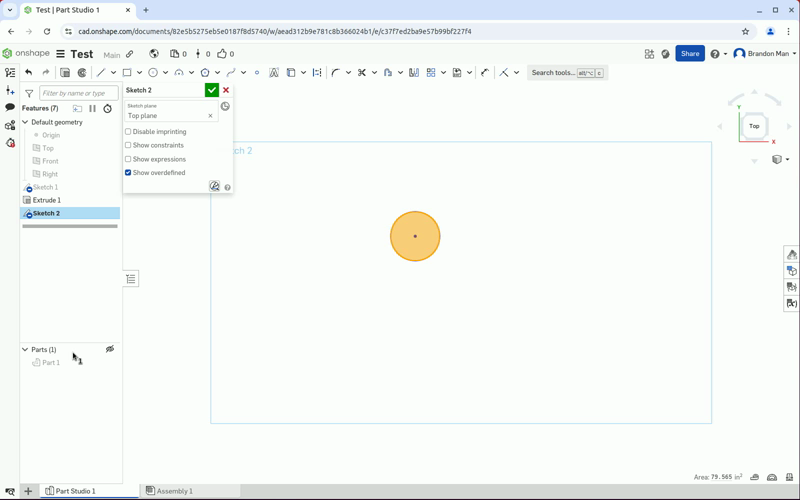
key(shift+y)
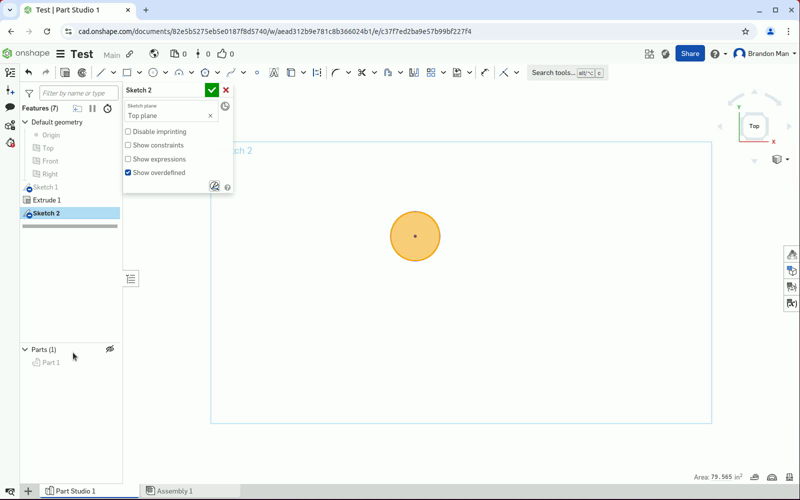
key(shift+e)
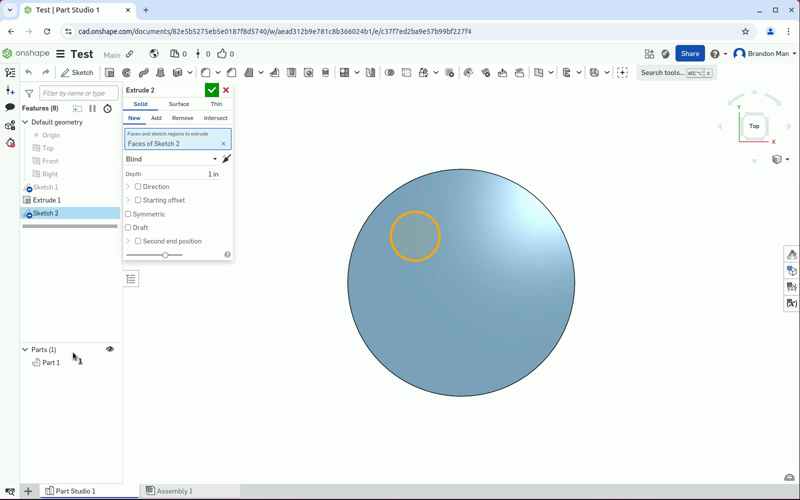
mouse_move(143, 106)
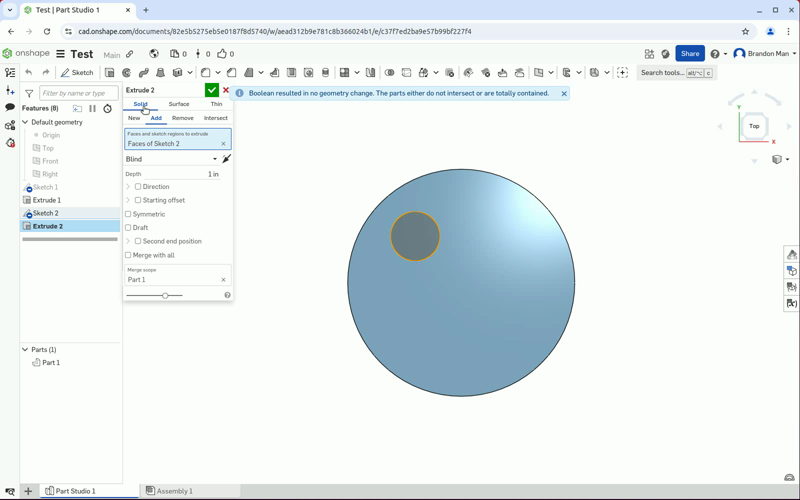
click(143, 106)
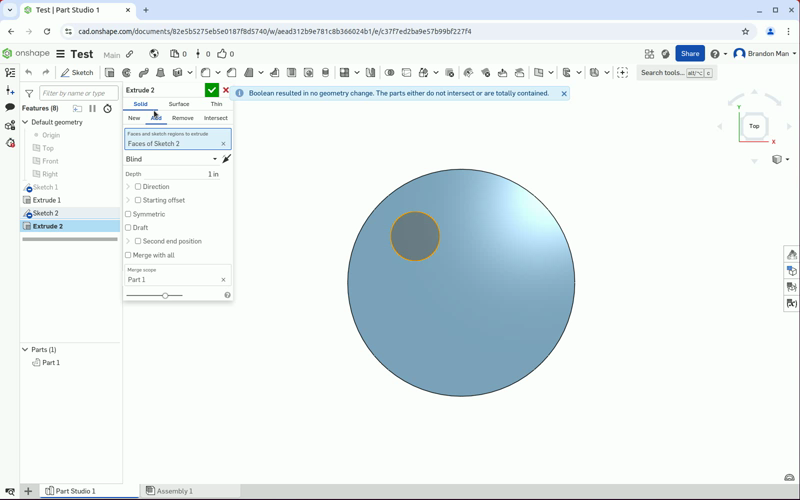
mouse_move(186, 120)
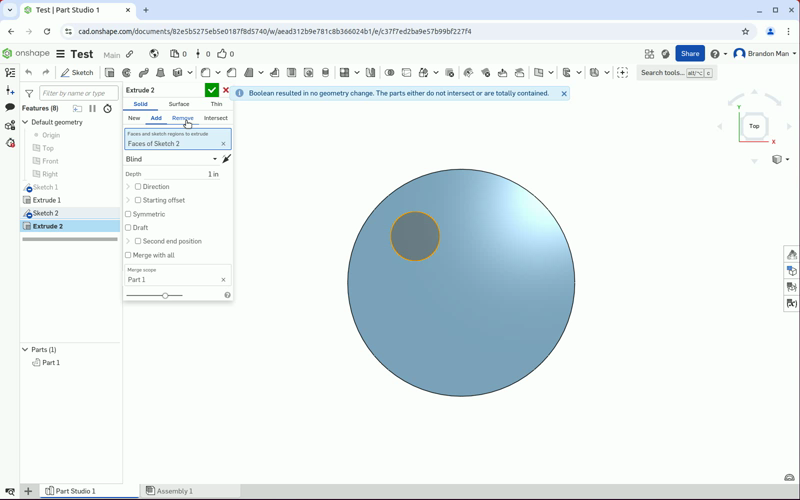
click(186, 120)
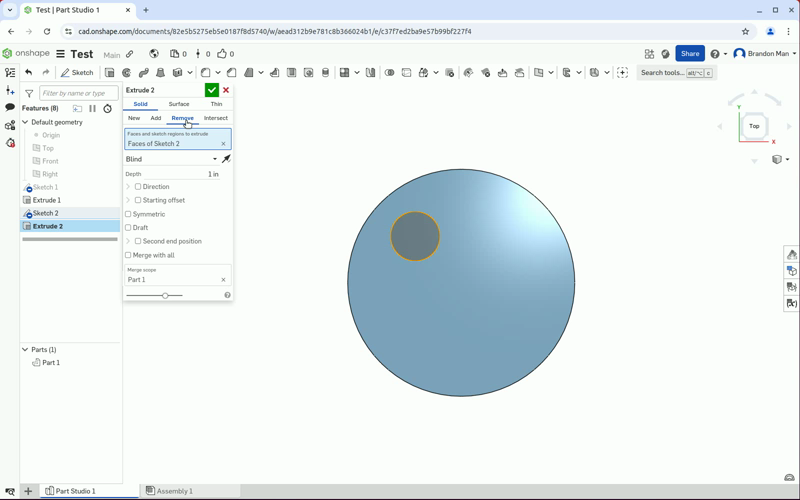
key(tab, 4)
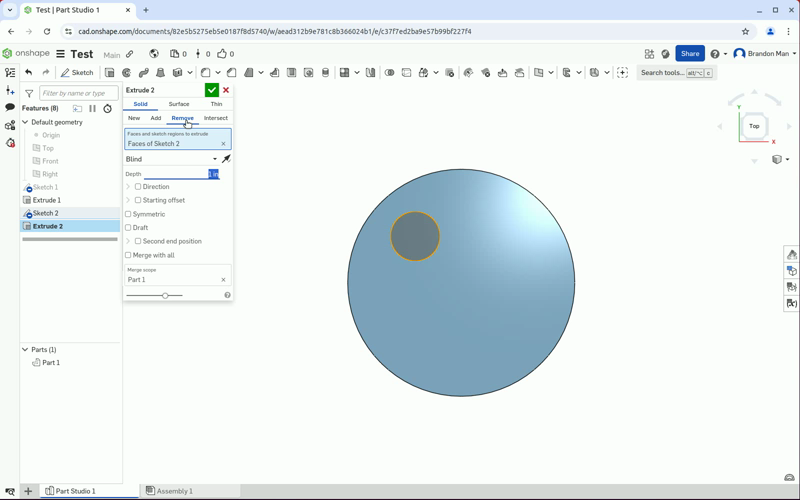
text(26.96)
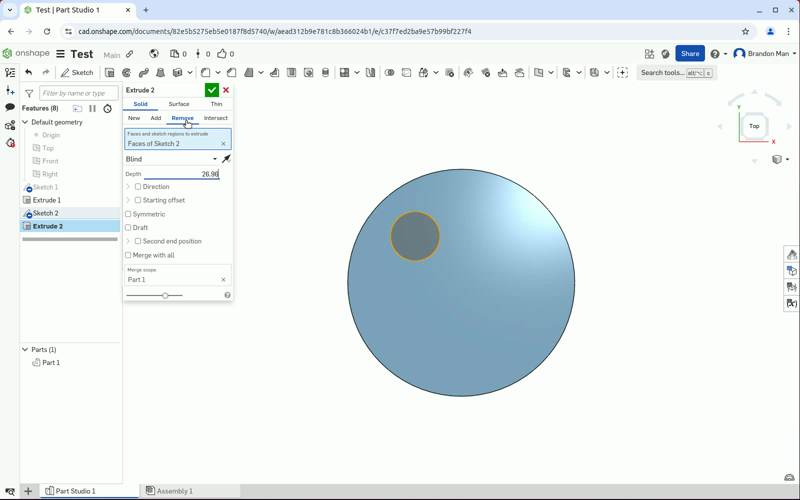
key(tab, 3)
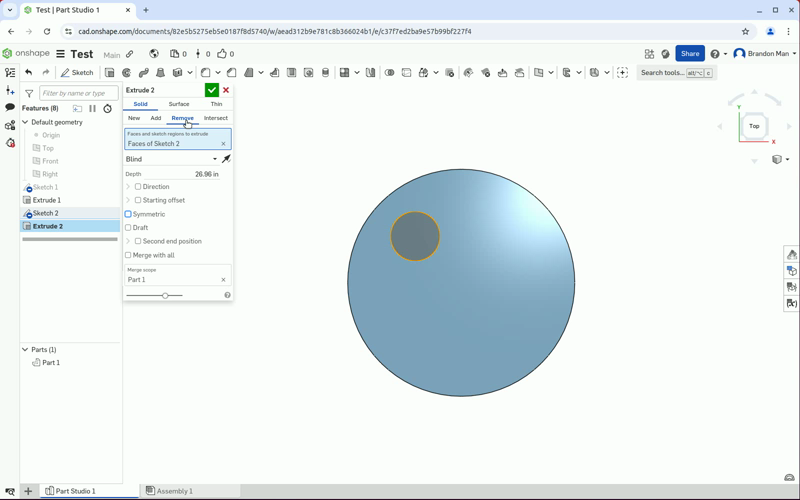
key(space)
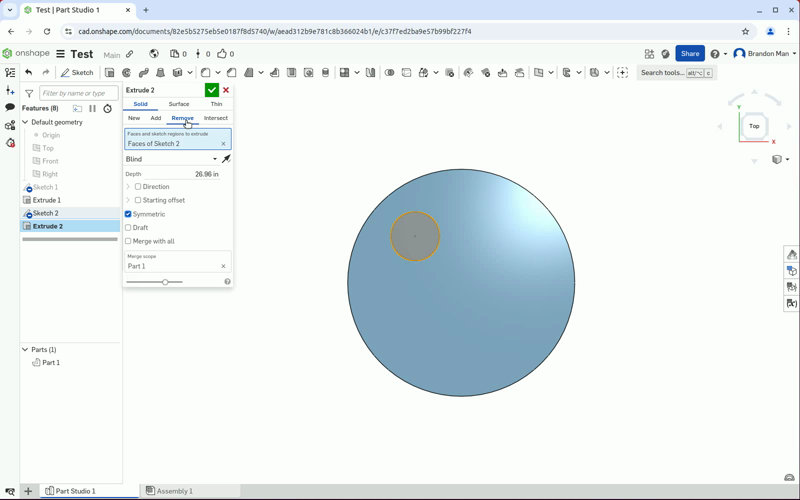
key(tab, 2)
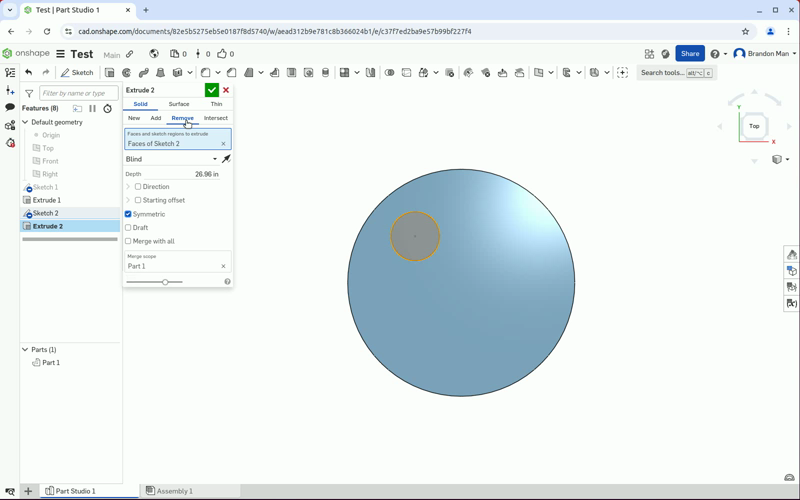
key(space)
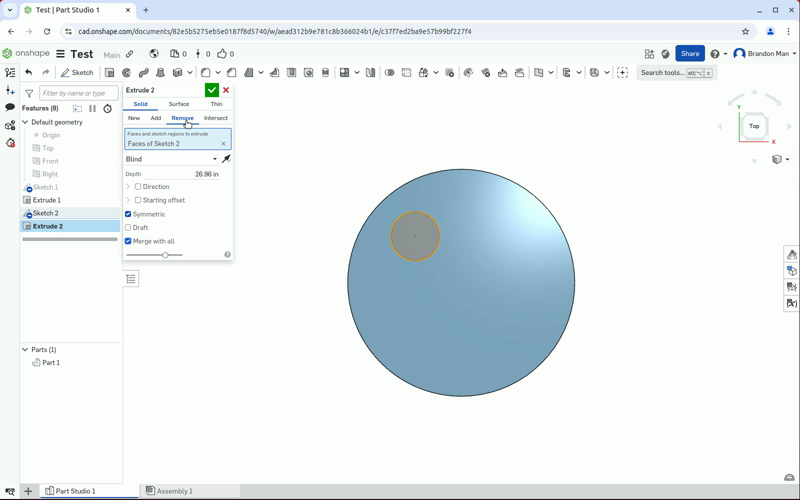
key(enter)
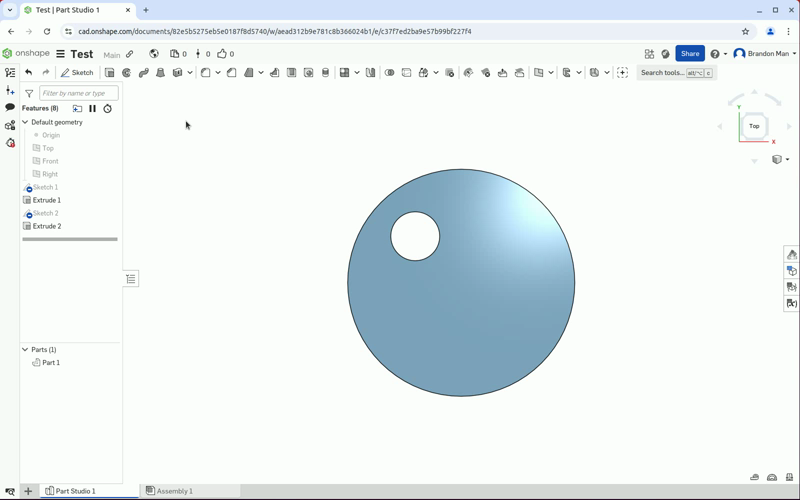
key(shift+h)
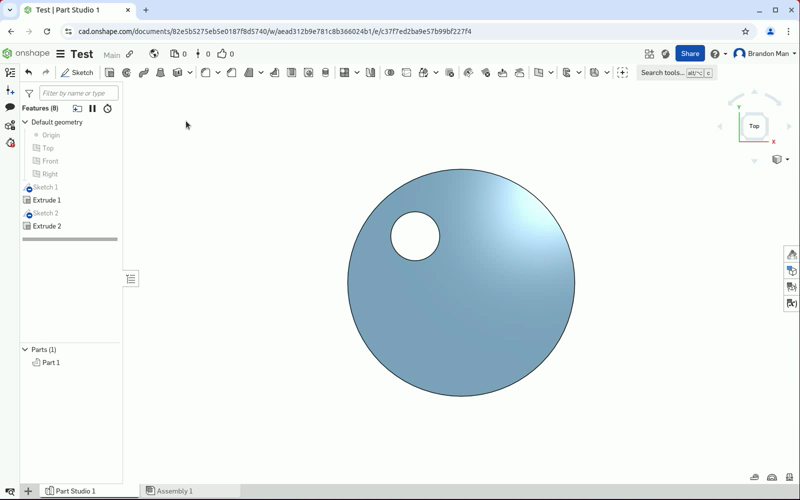
key(shift+h)
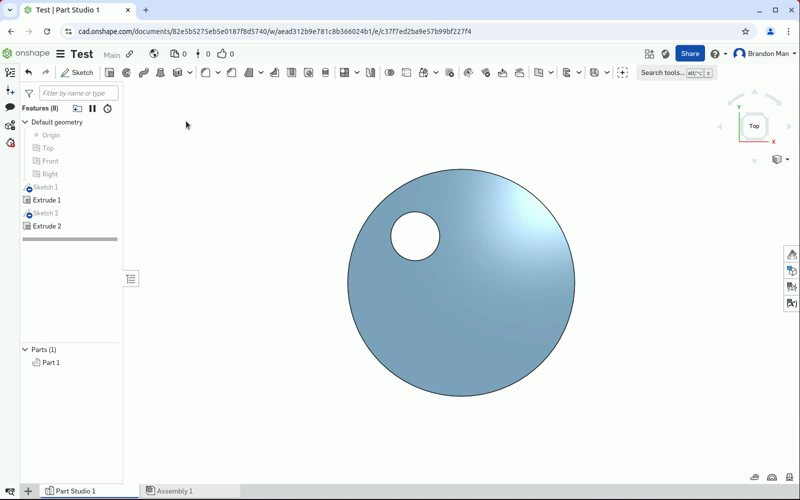
mouse_move(73, 189)
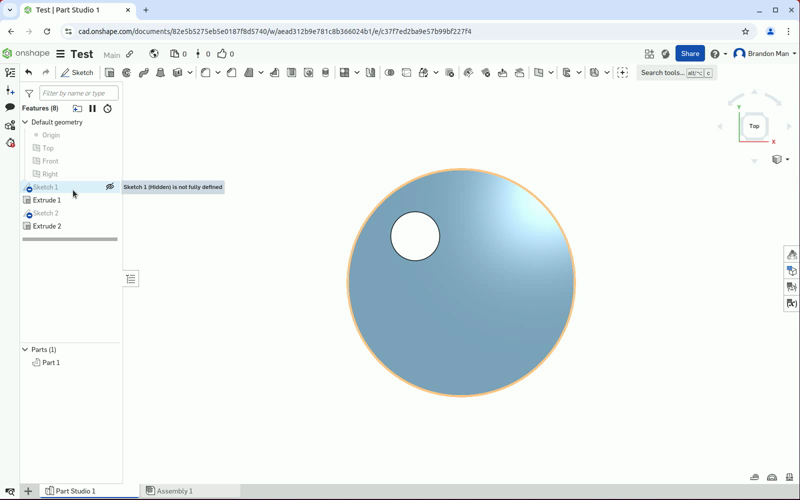
click(73, 189)
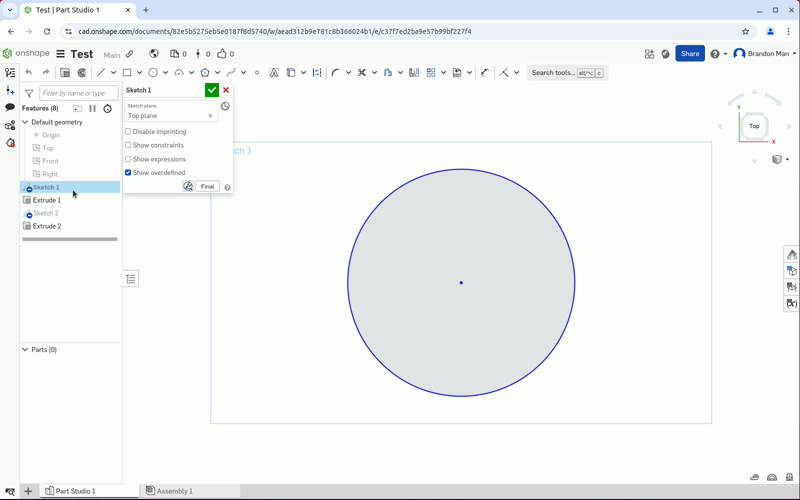
mouse_move(229, 92)
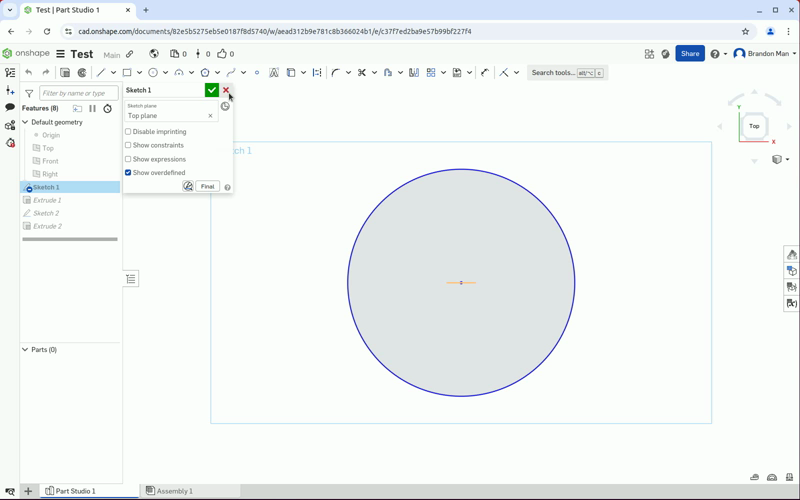
click(229, 92)
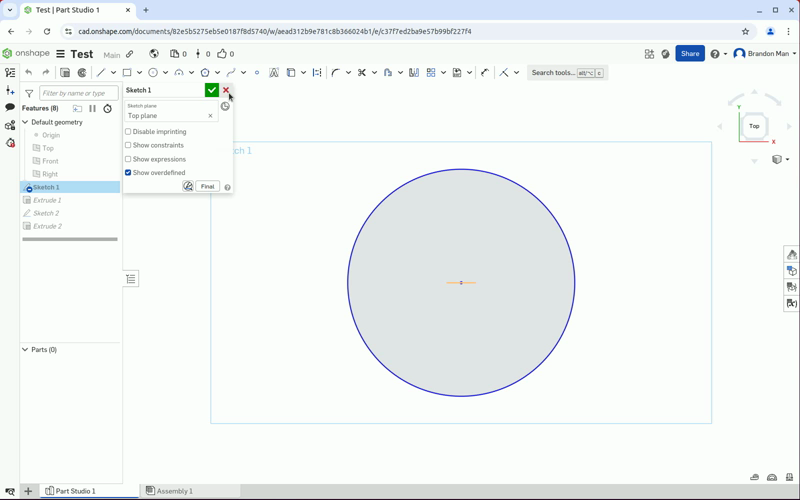
key(shift+s)
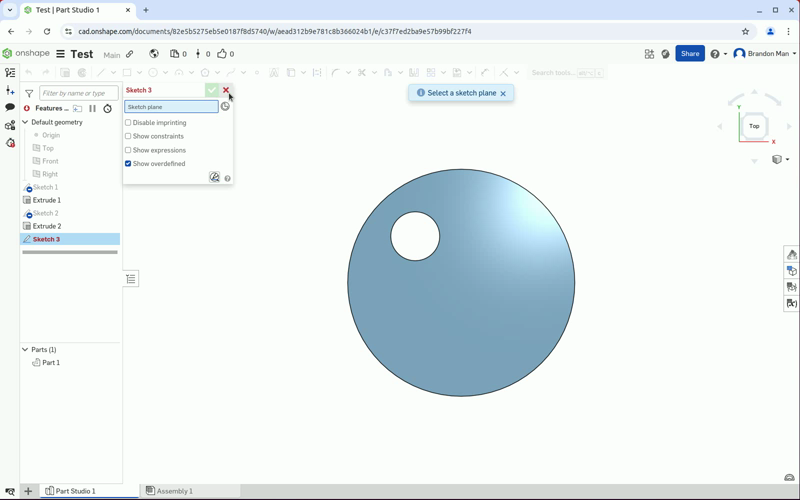
mouse_move(73, 150)
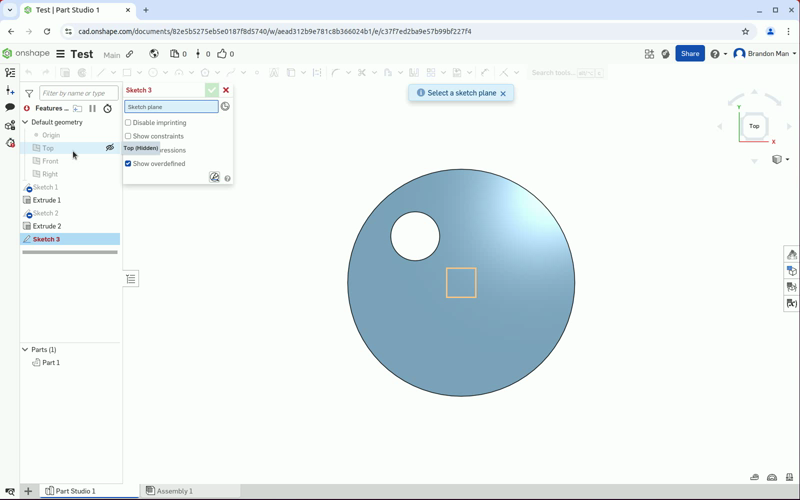
click(73, 150)
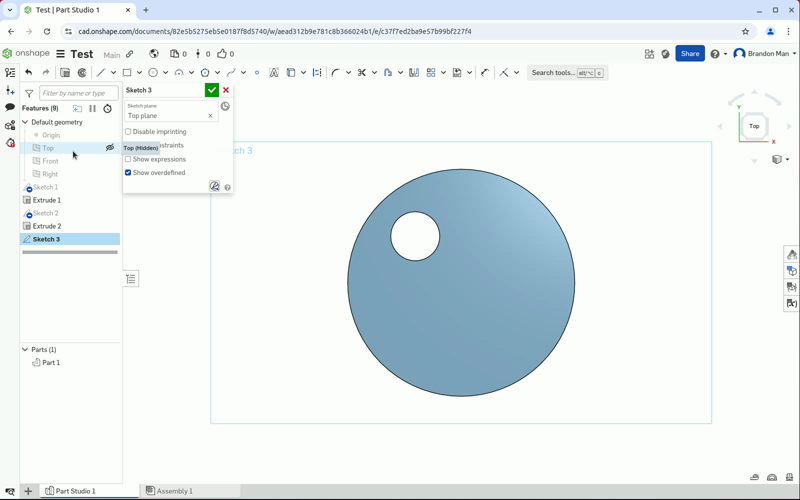
mouse_move(73, 352)
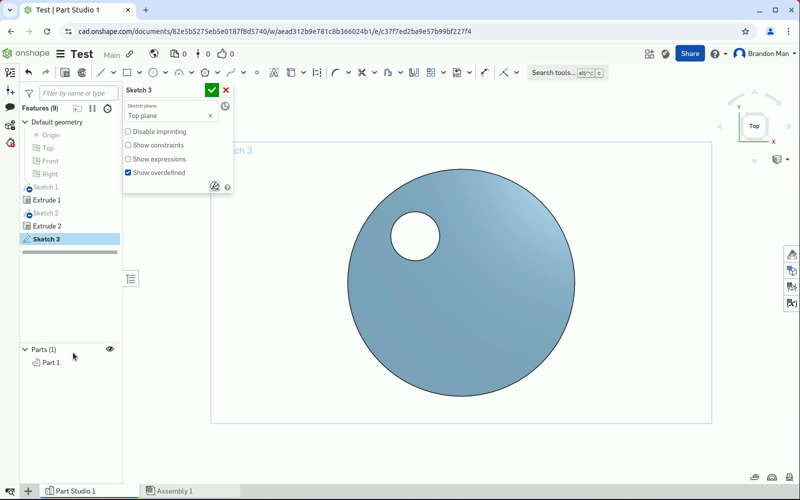
key(y)
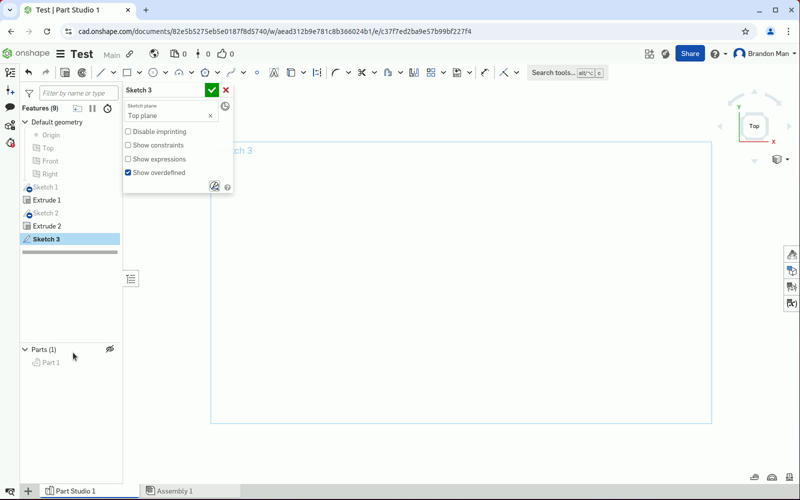
key(c)
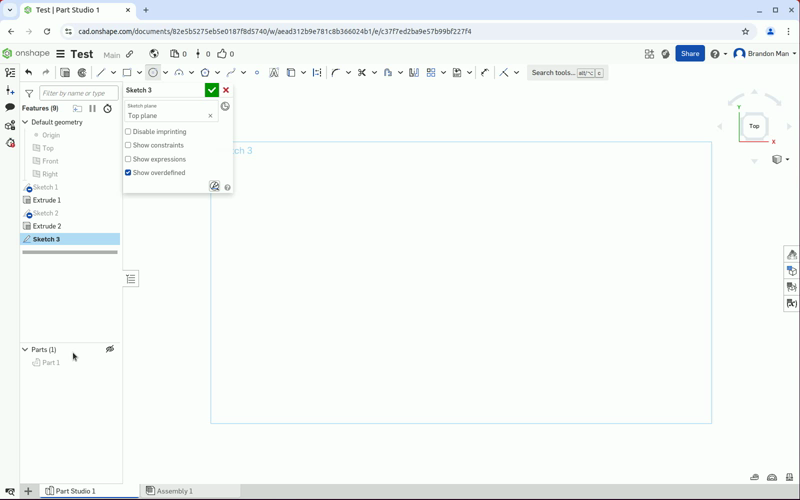
key_down(shift)
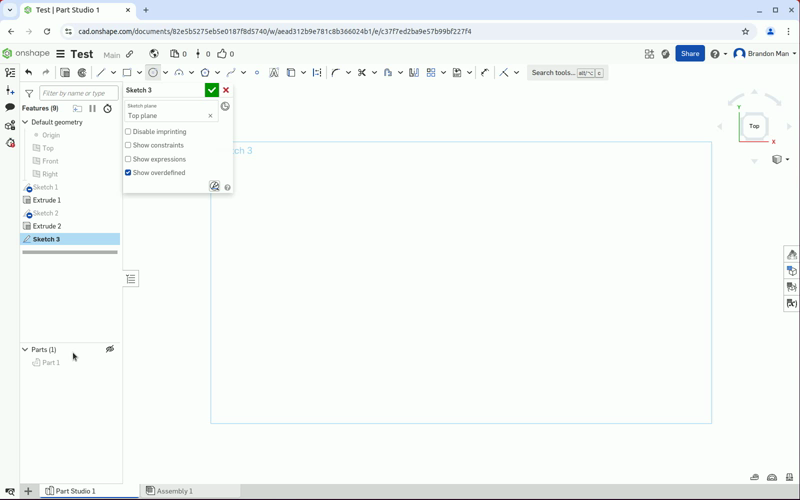
mouse_move(507, 236)
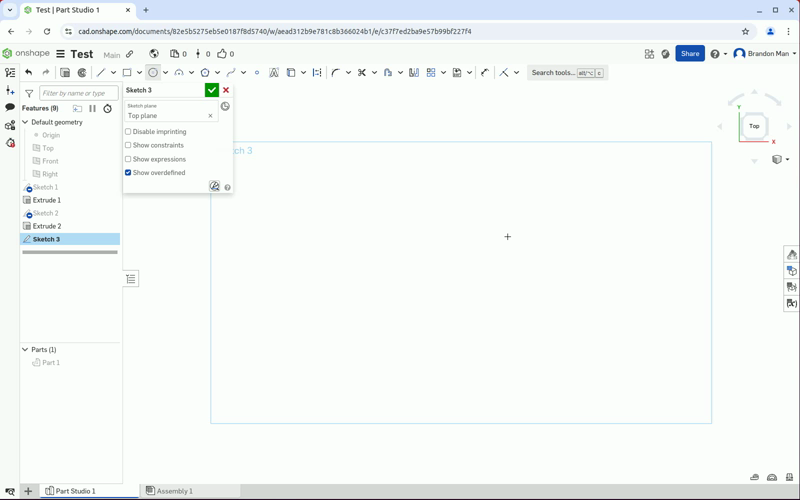
click(507, 236)
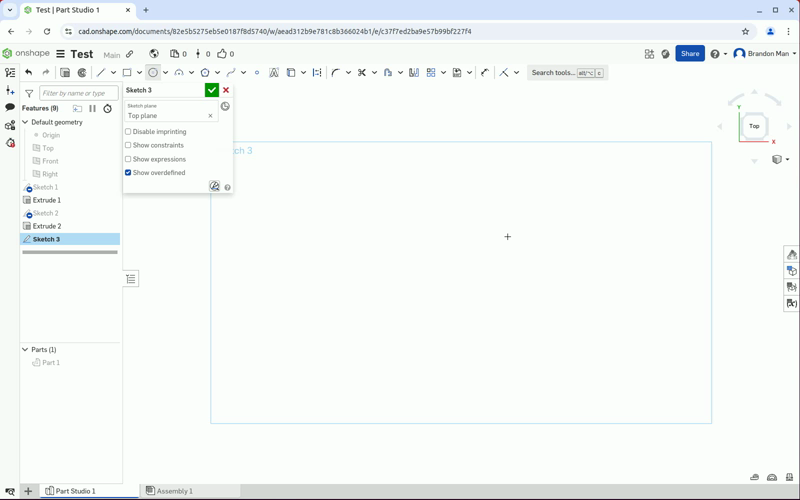
key_up(shift)
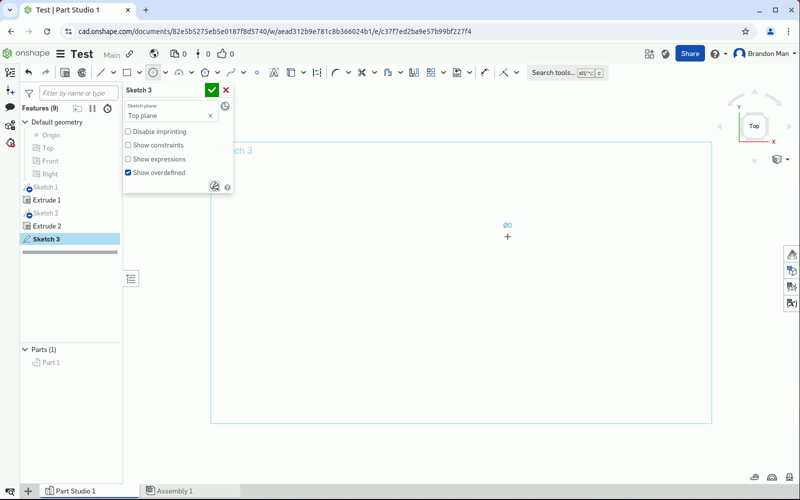
mouse_move(532, 236)
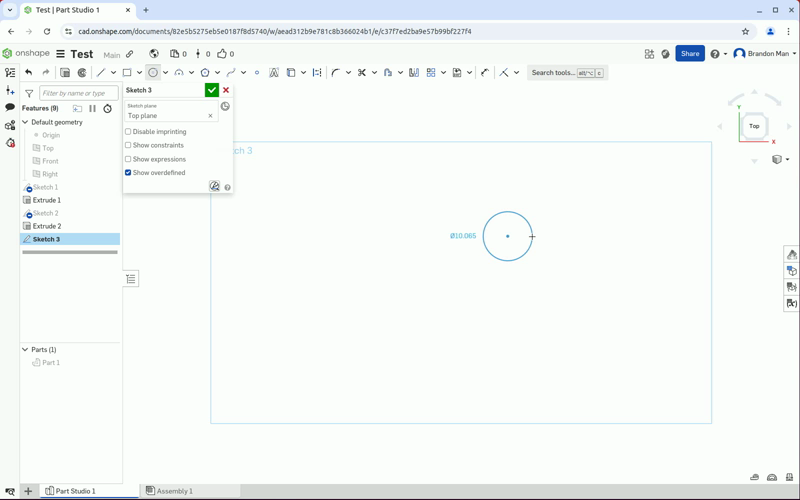
click(532, 236)
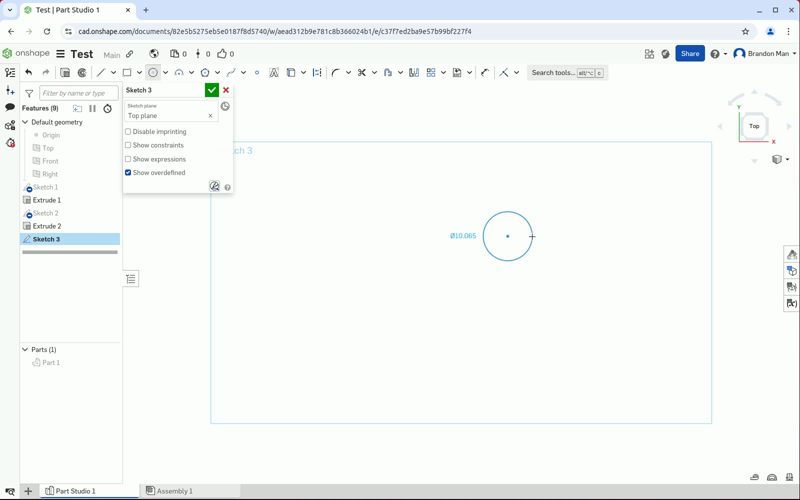
key(esc)
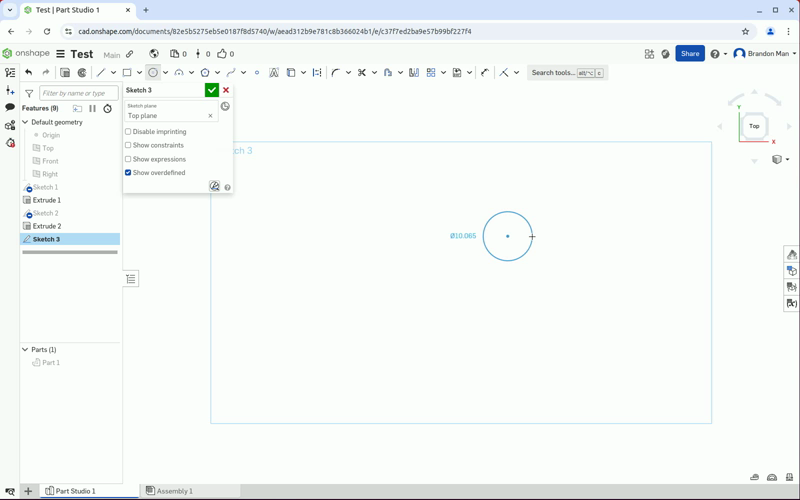
mouse_move(499, 242)
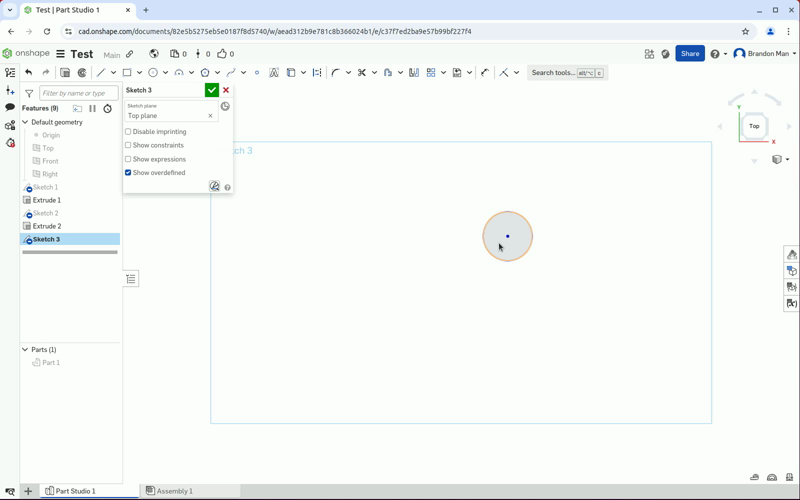
click(499, 242)
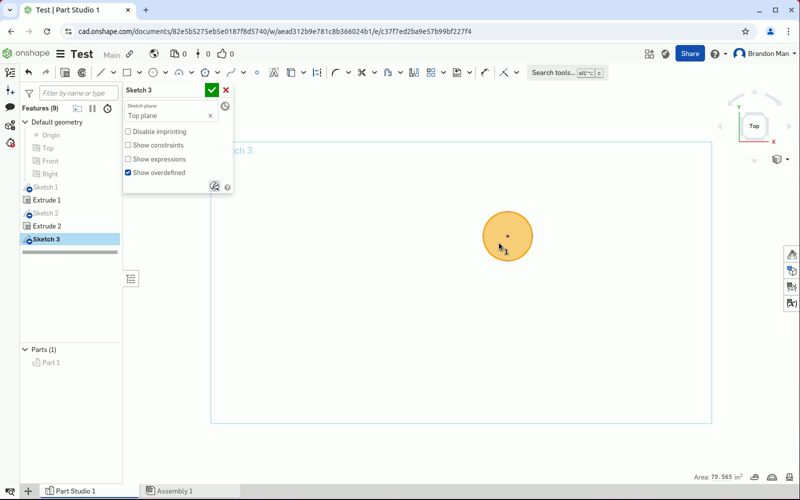
mouse_move(73, 352)
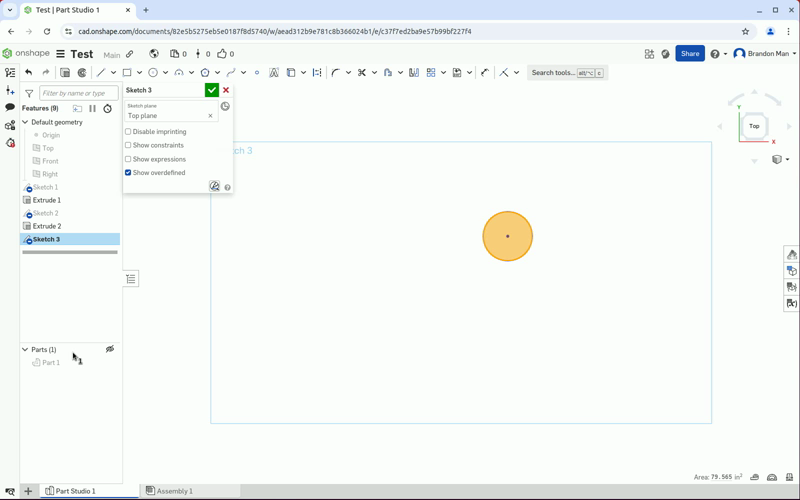
key(shift+y)
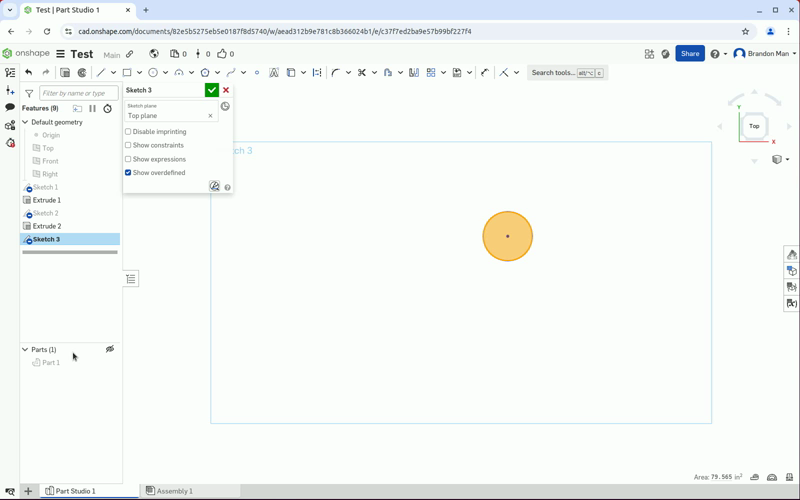
key(shift+e)
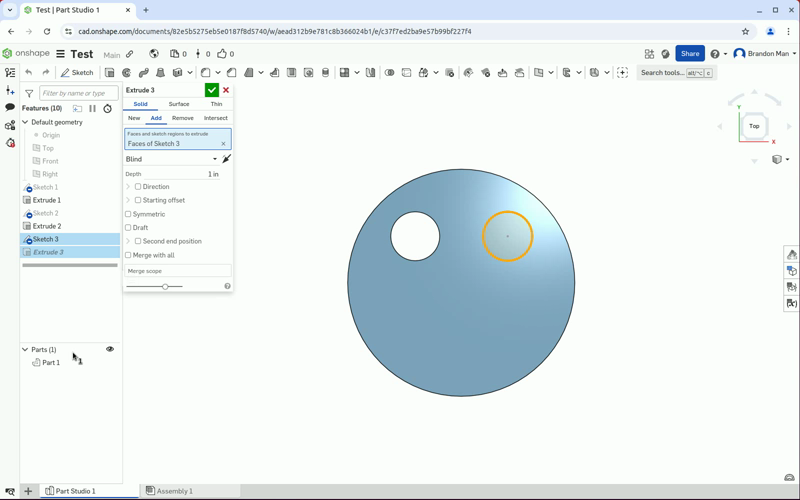
mouse_move(143, 106)
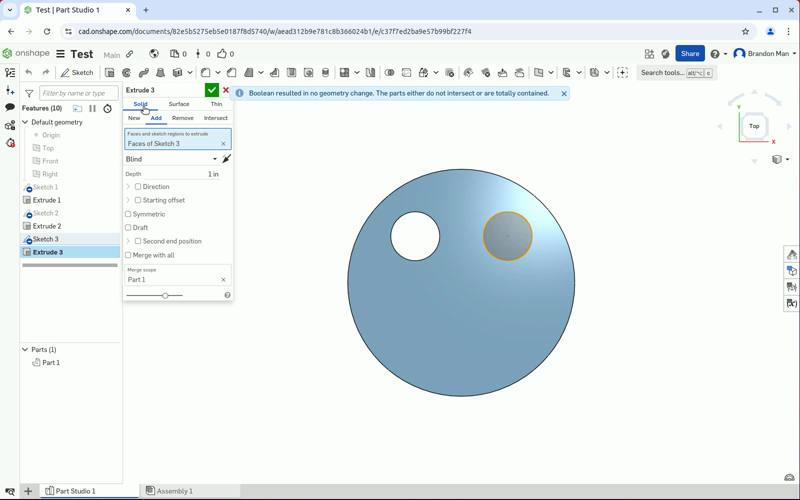
click(143, 106)
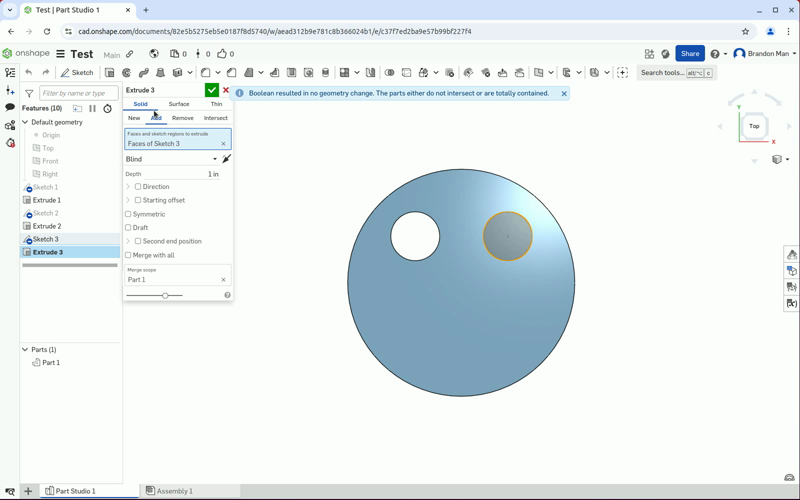
mouse_move(186, 120)
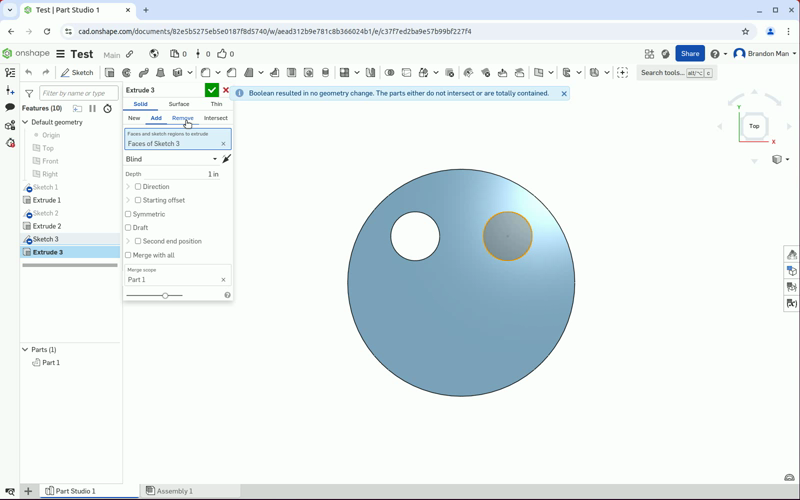
click(186, 120)
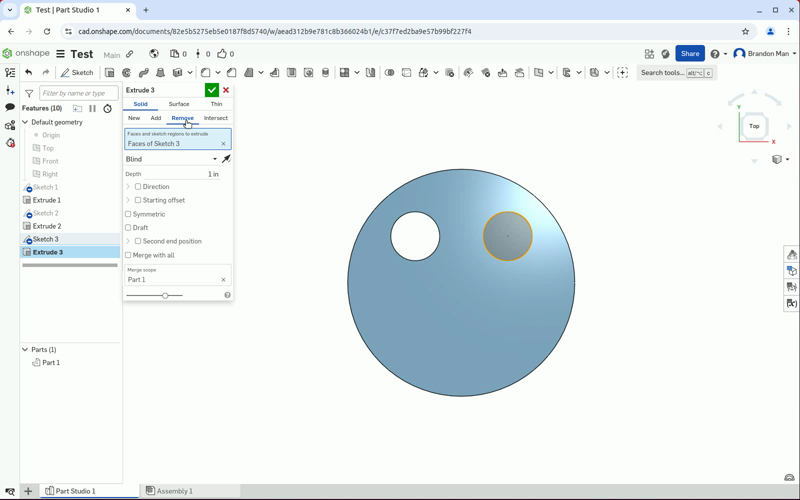
key(tab, 4)
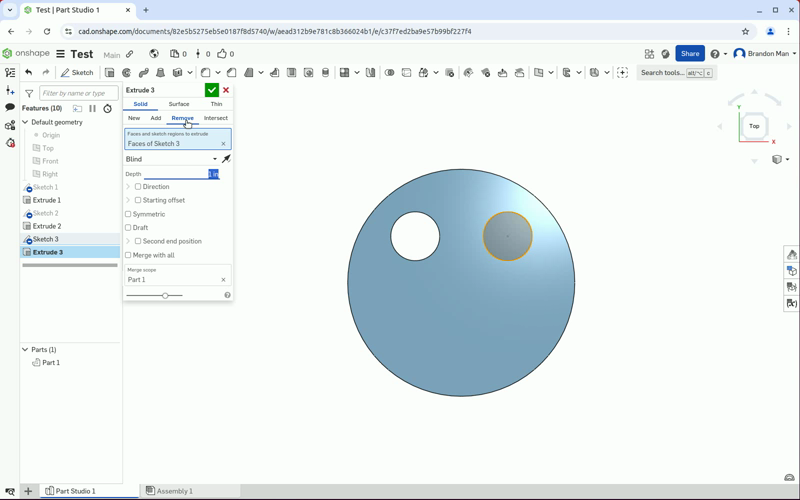
text(26.96)
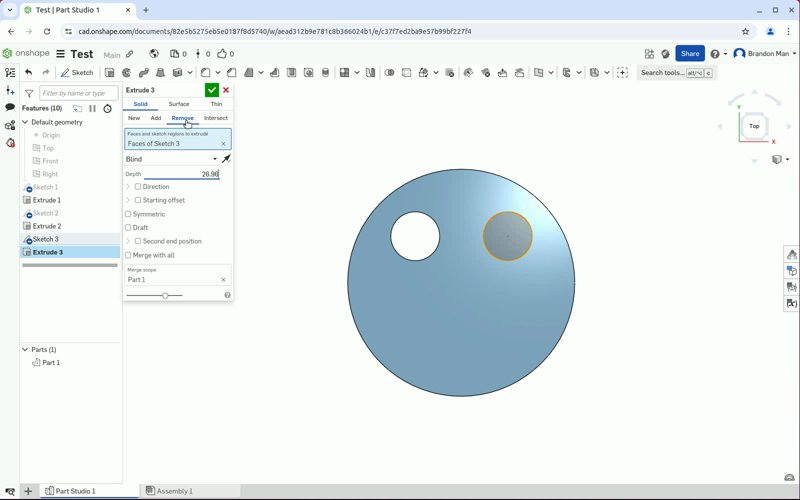
key(tab, 3)
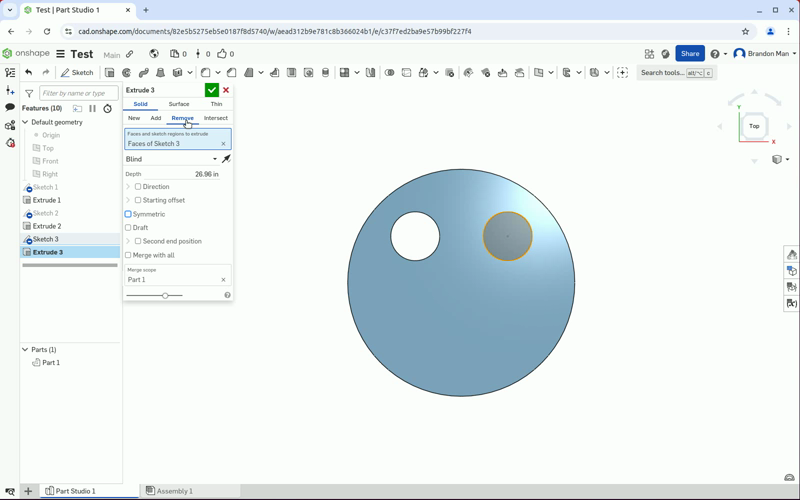
key(space)
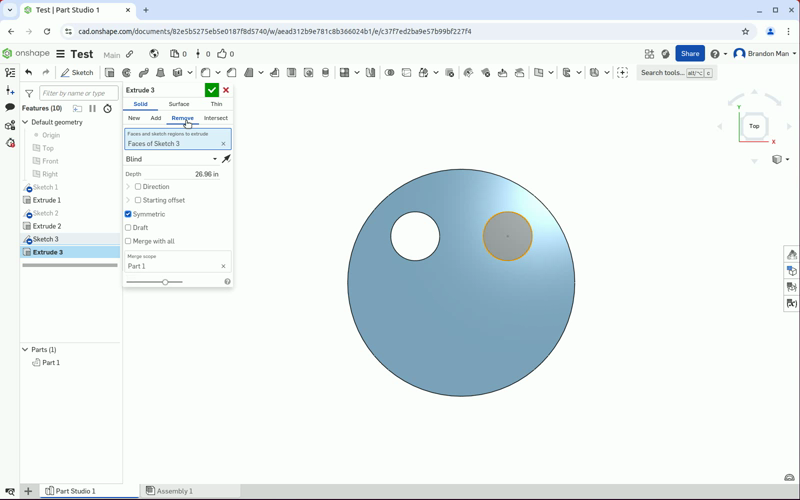
key(tab, 2)
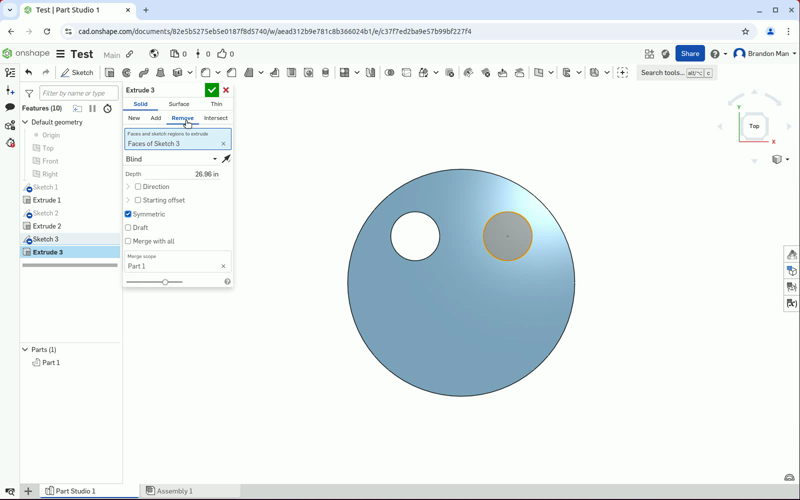
key(space)
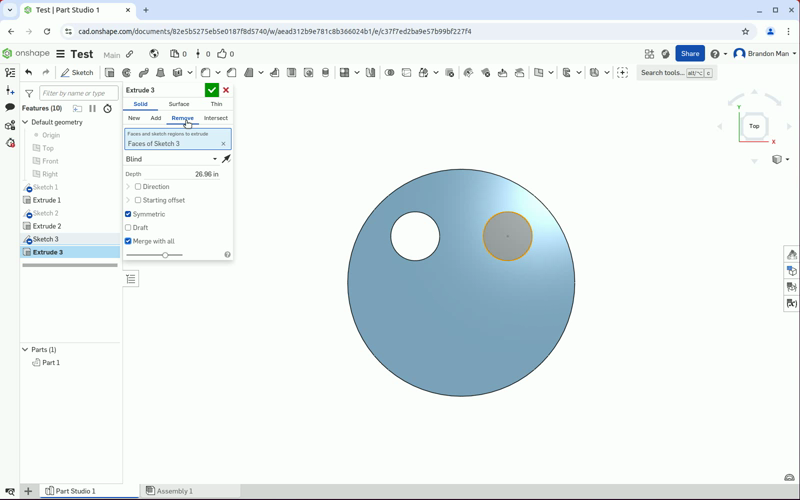
key(enter)
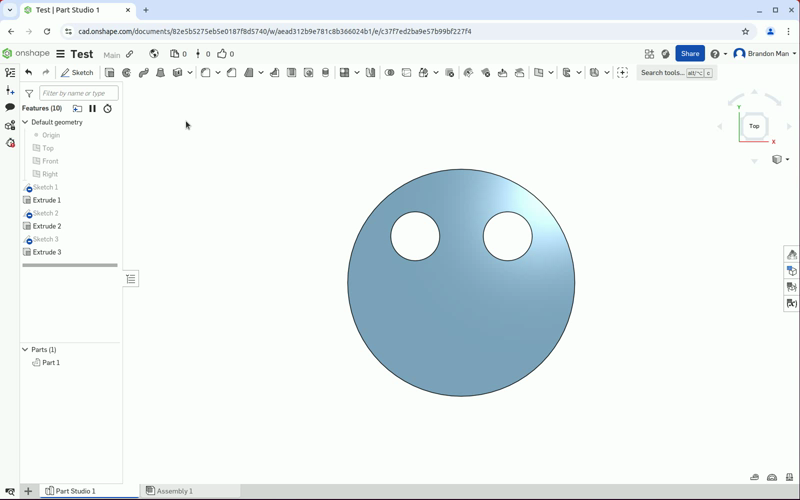
key(shift+h)
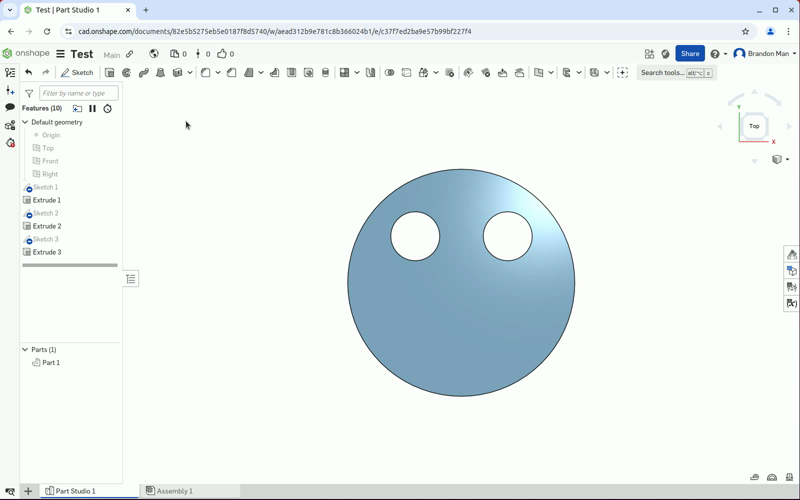
key(shift+h)
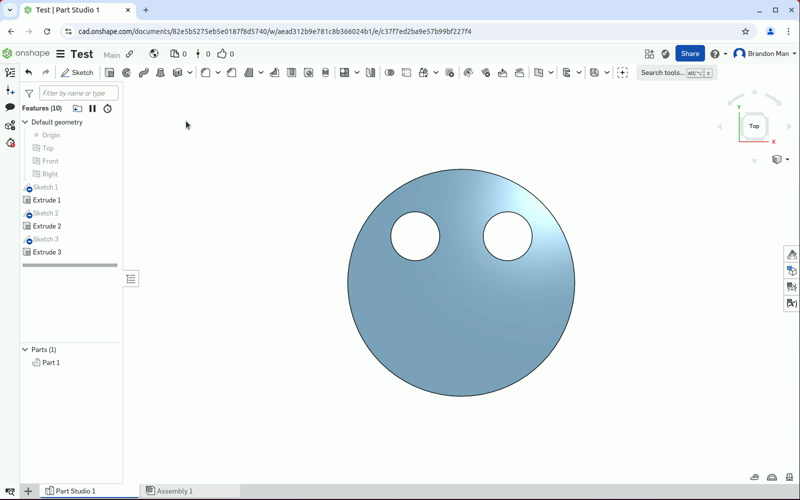
mouse_move(73, 189)
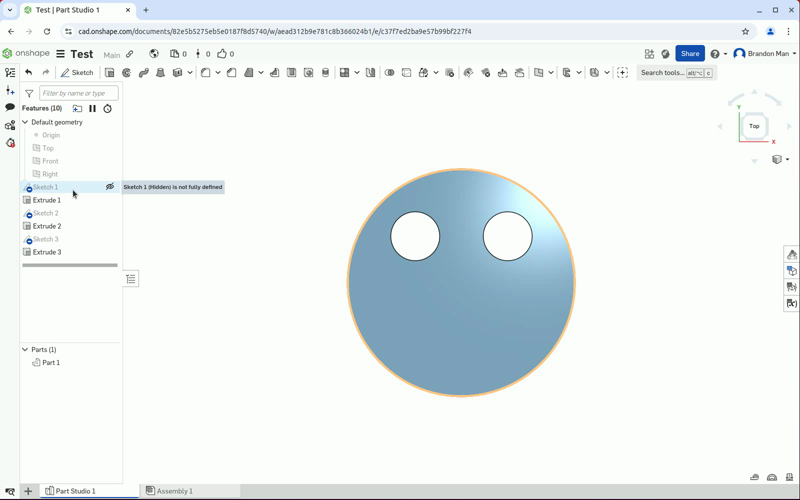
click(73, 189)
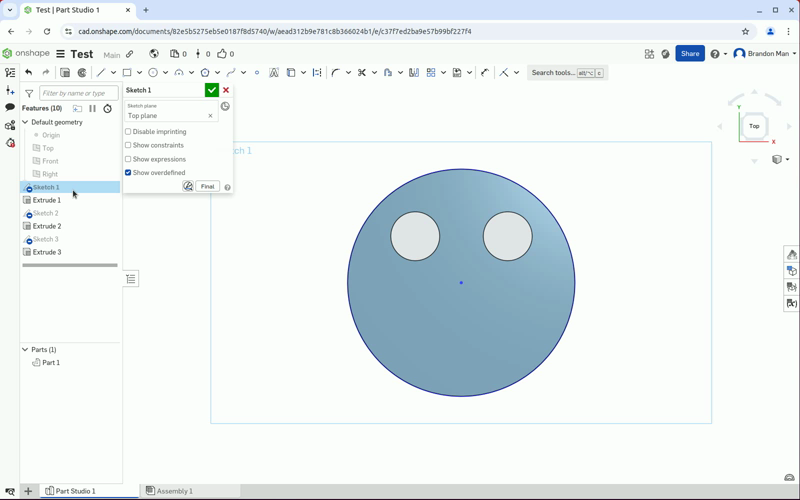
mouse_move(229, 92)
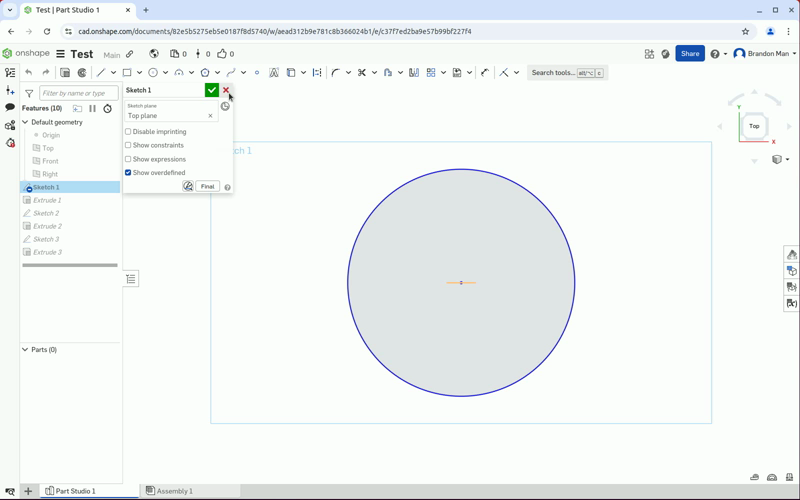
click(229, 92)
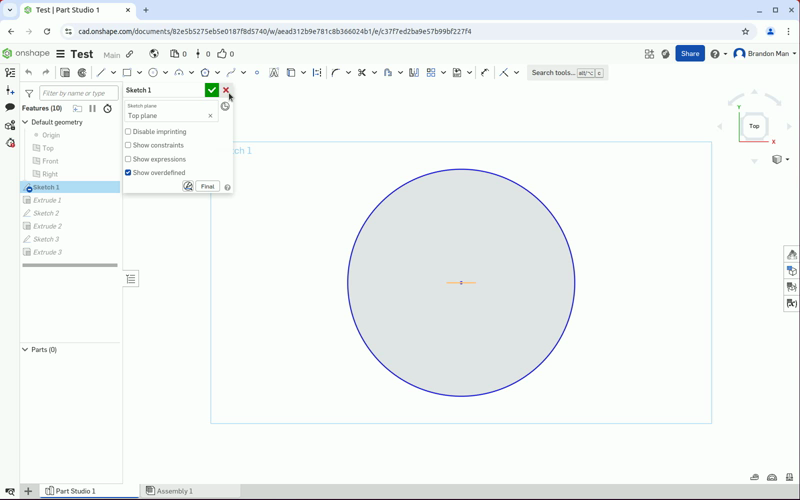
key(shift+s)
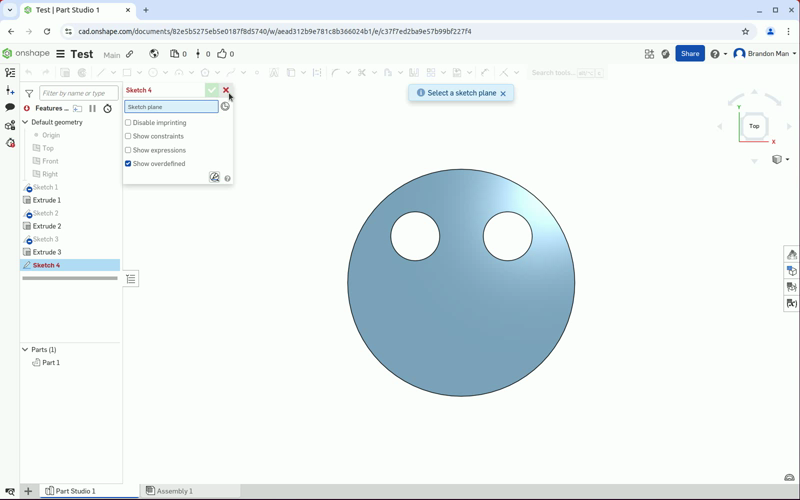
mouse_move(73, 150)
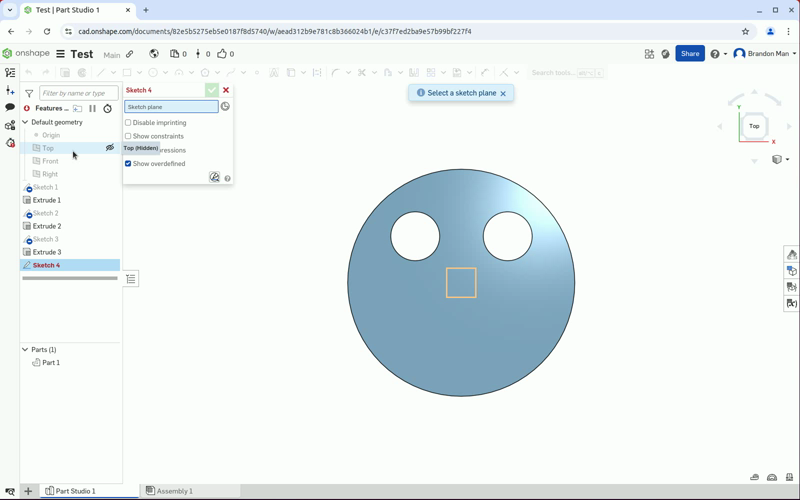
click(73, 150)
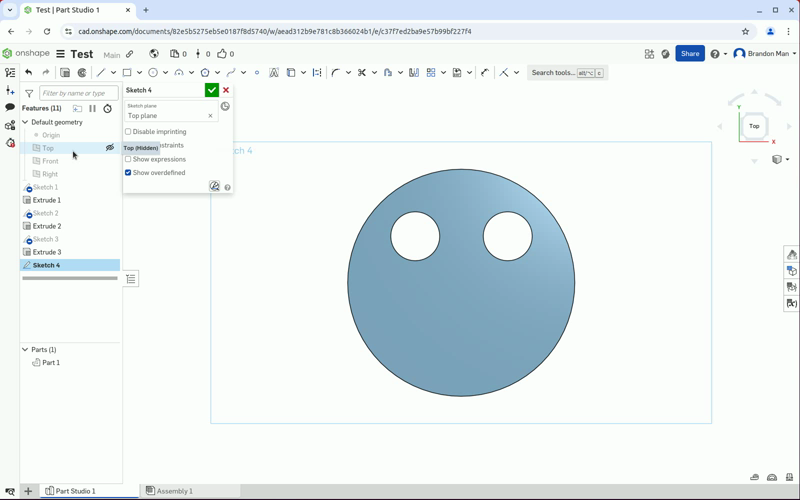
mouse_move(73, 352)
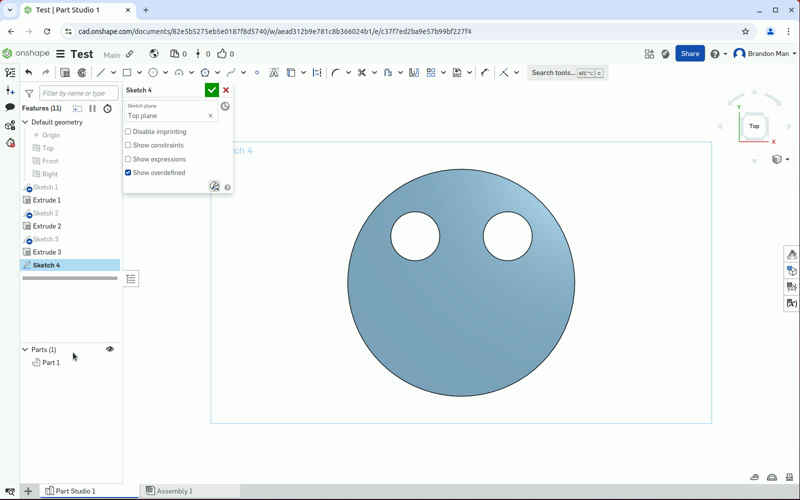
key(y)
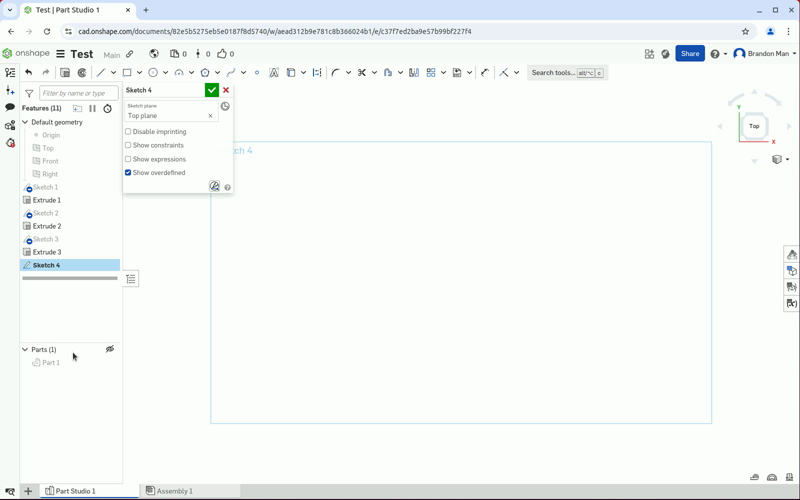
key(c)
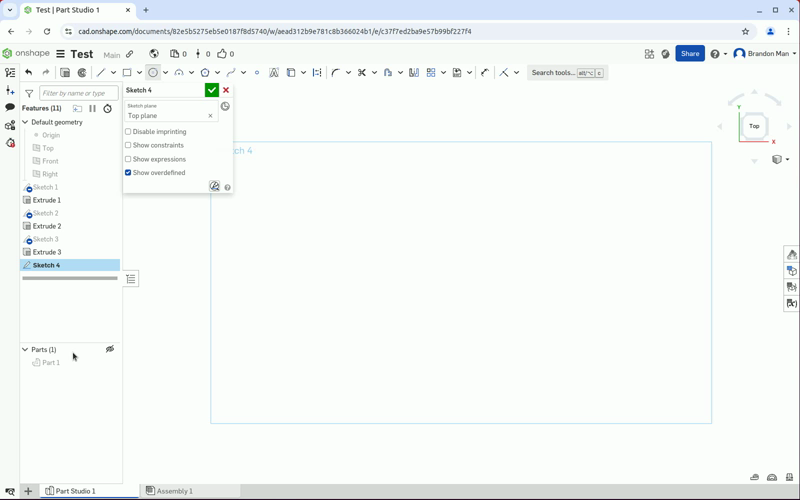
key_down(shift)
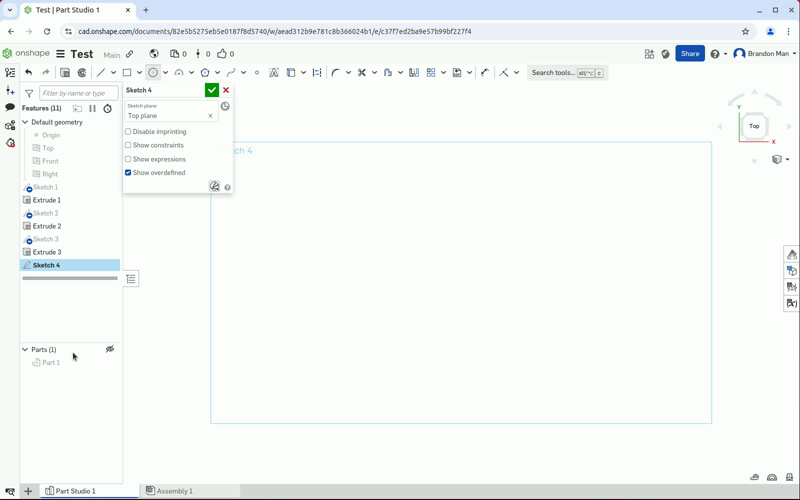
mouse_move(507, 329)
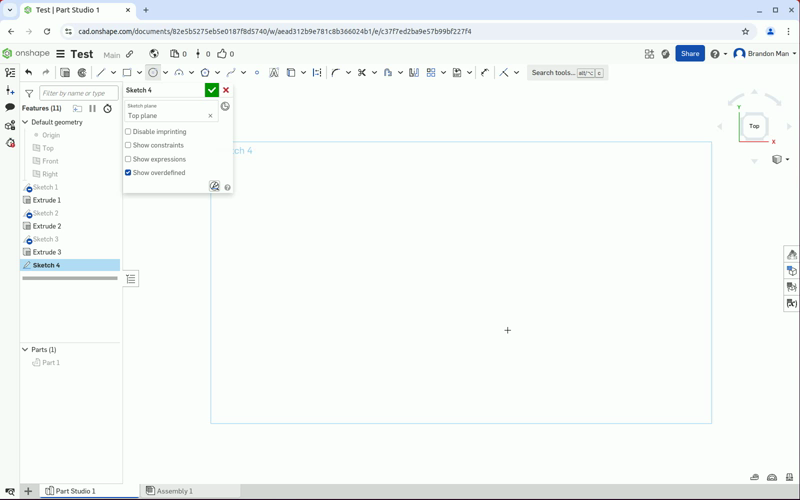
click(507, 329)
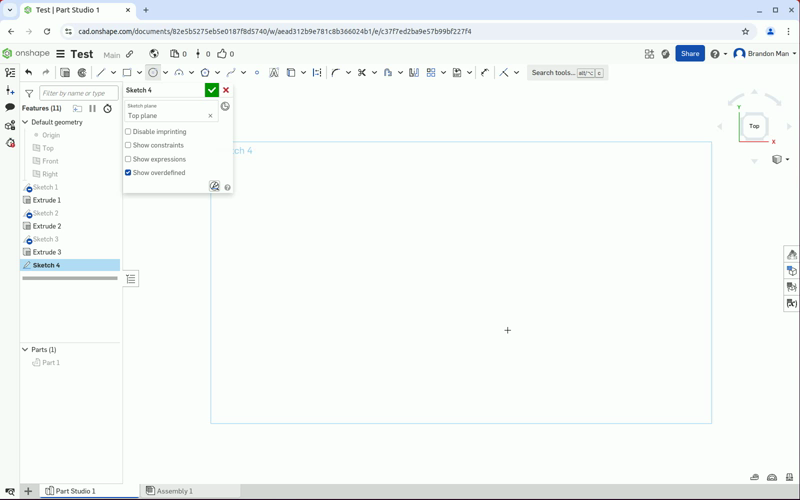
key_up(shift)
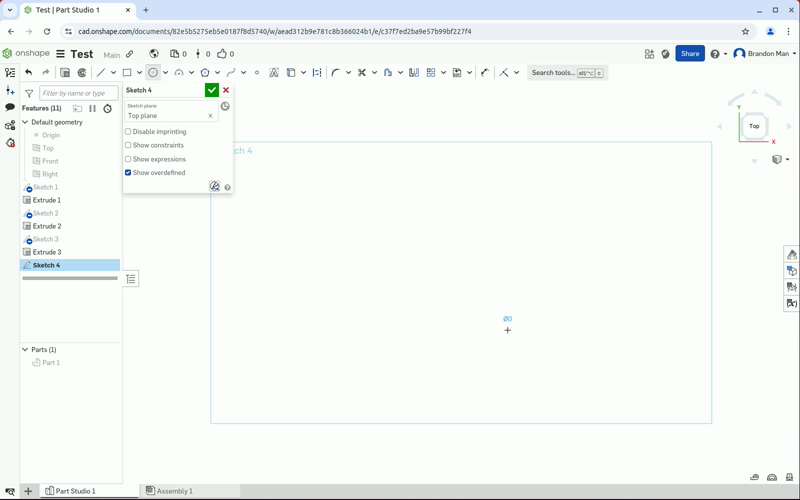
mouse_move(532, 329)
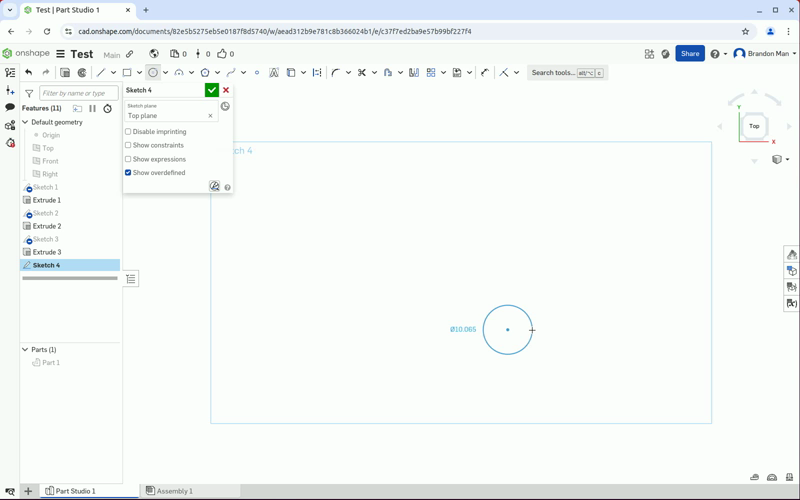
click(532, 329)
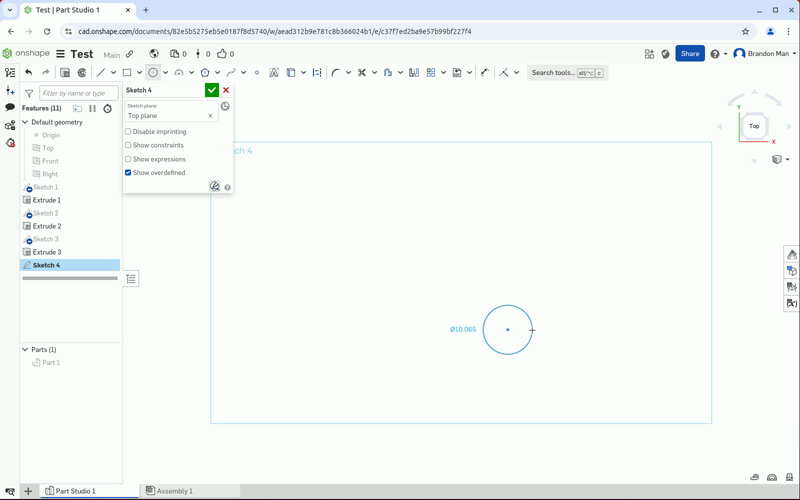
key(esc)
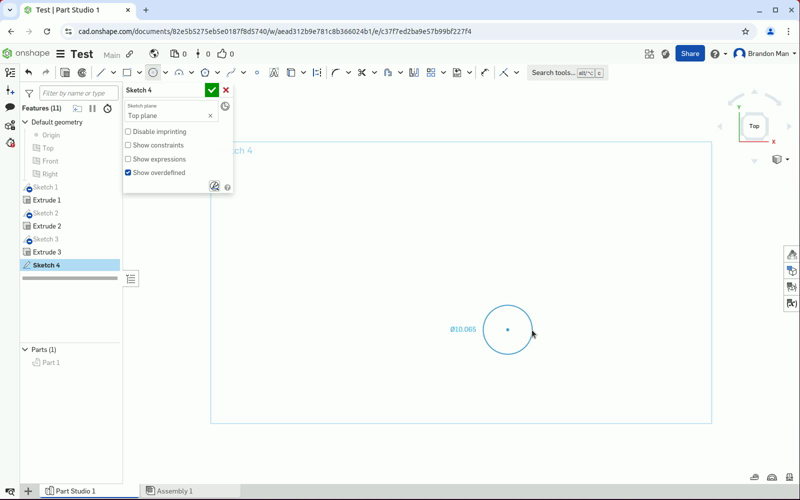
mouse_move(515, 317)
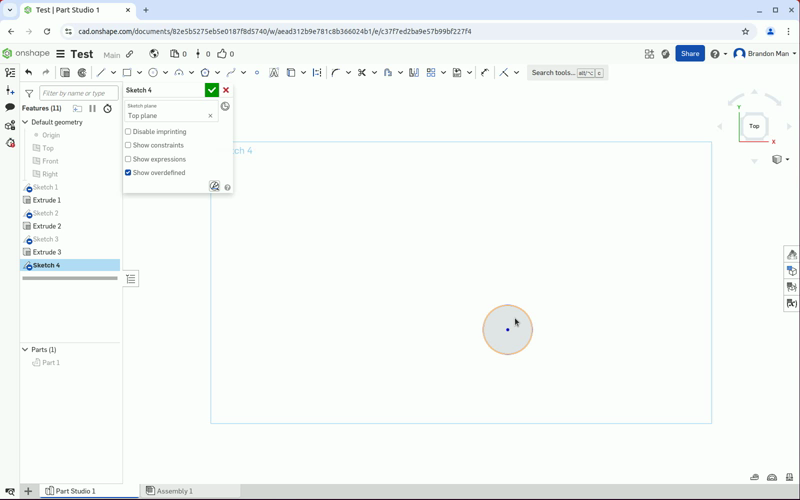
click(515, 317)
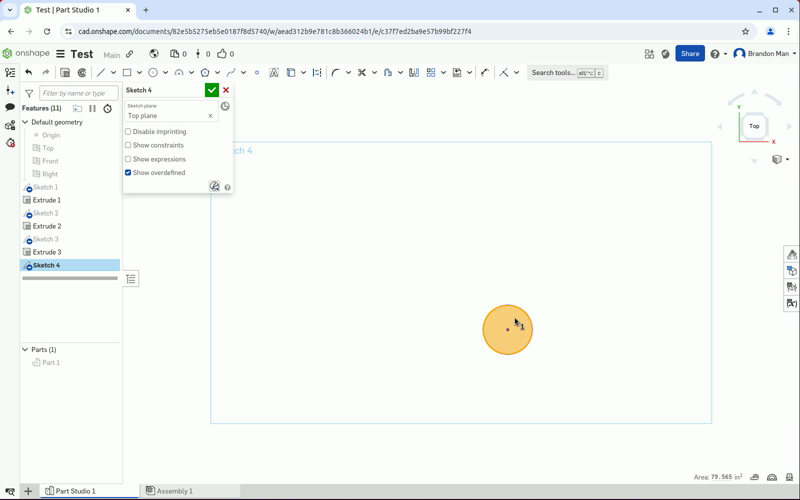
mouse_move(73, 352)
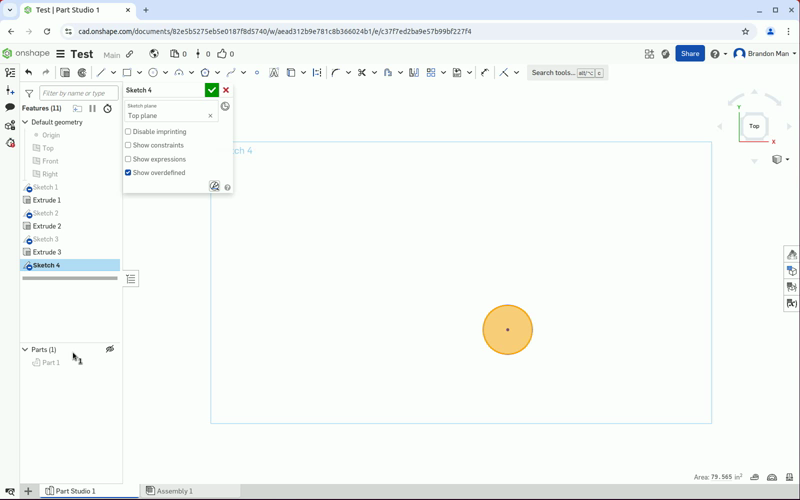
key(shift+y)
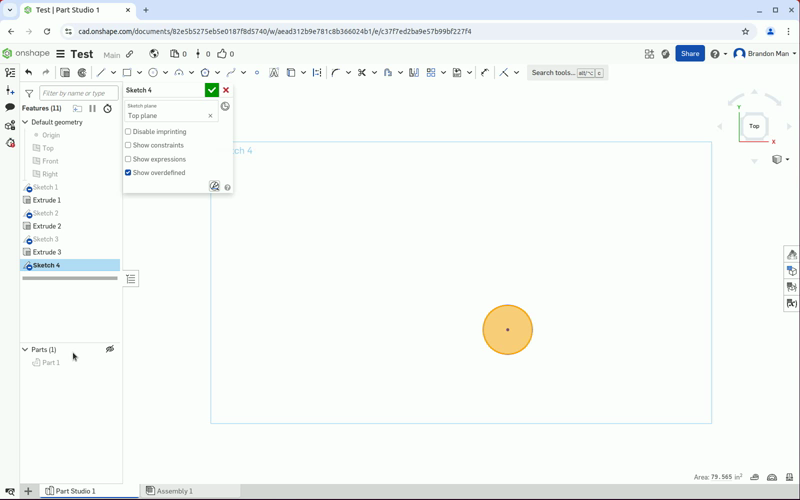
key(shift+e)
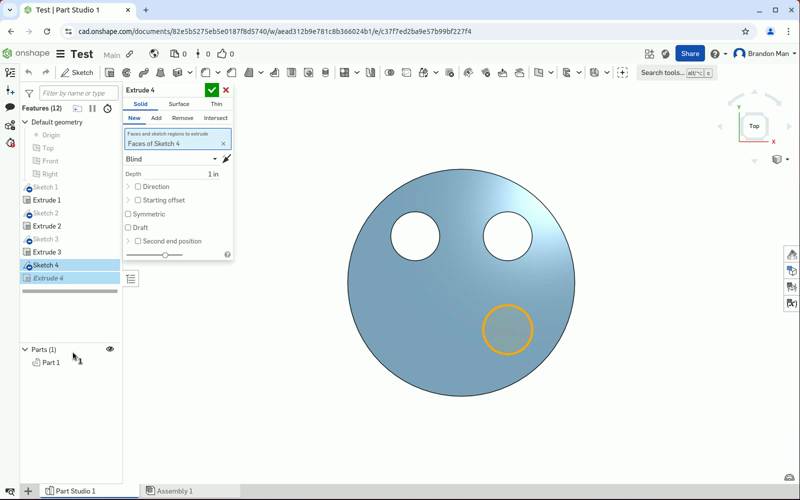
mouse_move(143, 106)
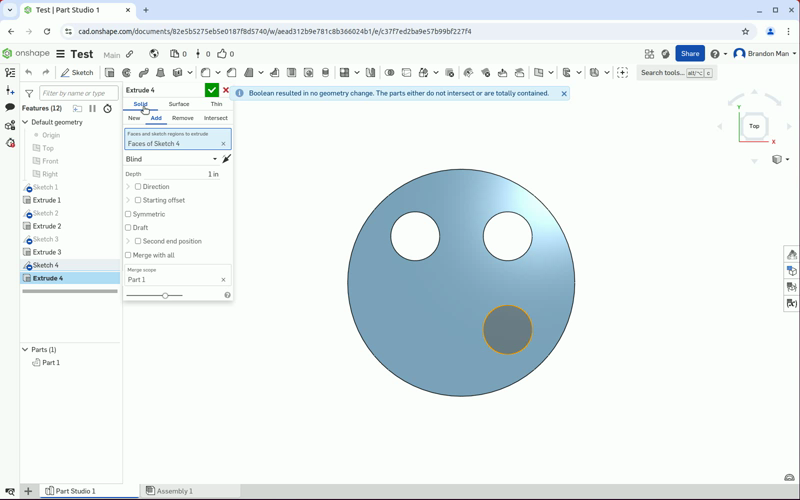
click(143, 106)
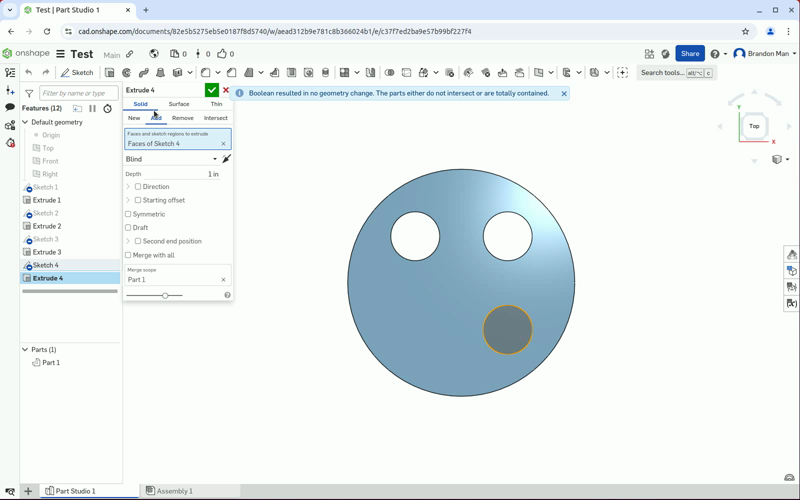
mouse_move(186, 120)
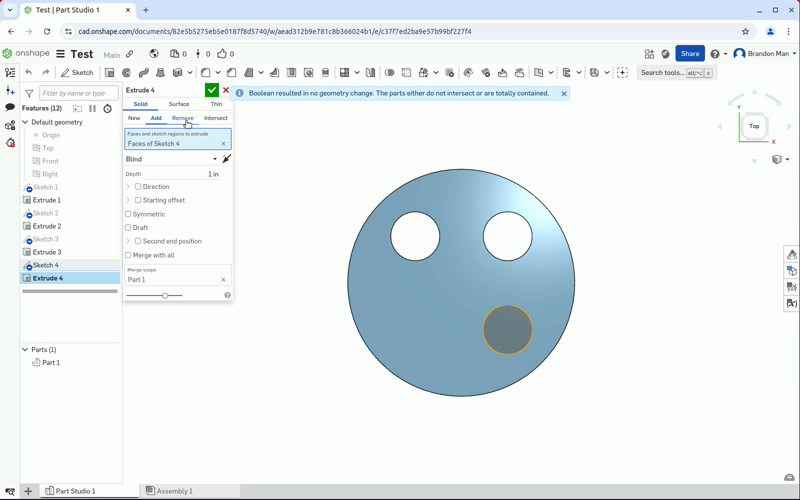
click(186, 120)
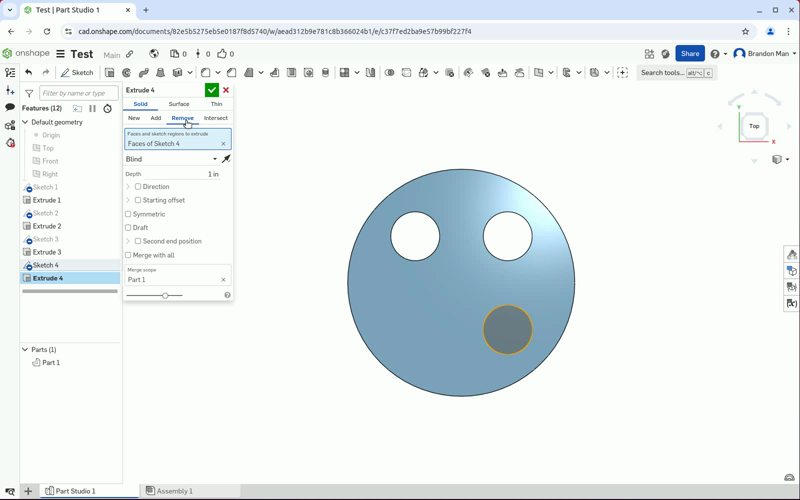
key(tab, 4)
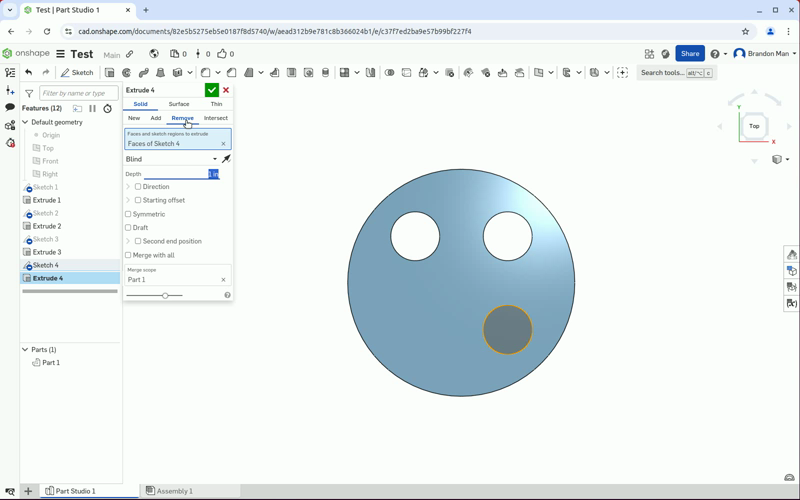
text(26.96)
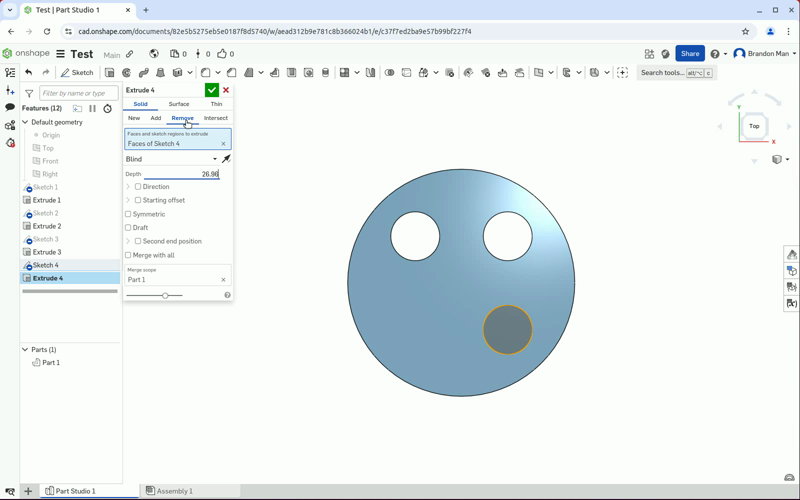
key(tab, 3)
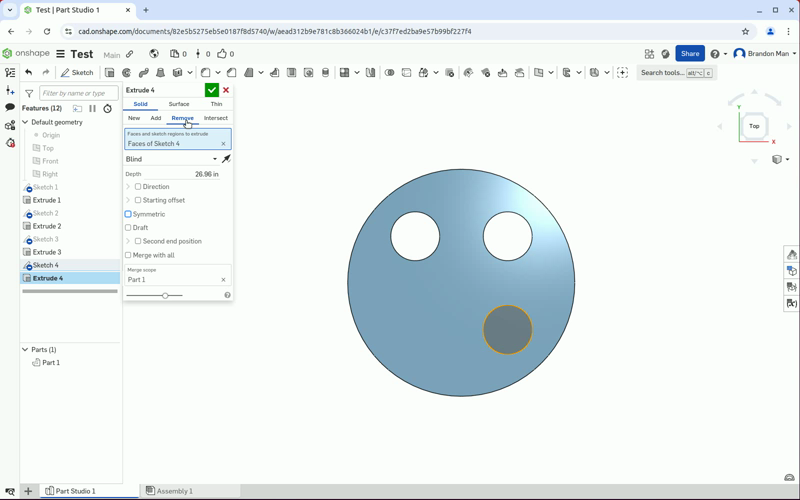
key(space)
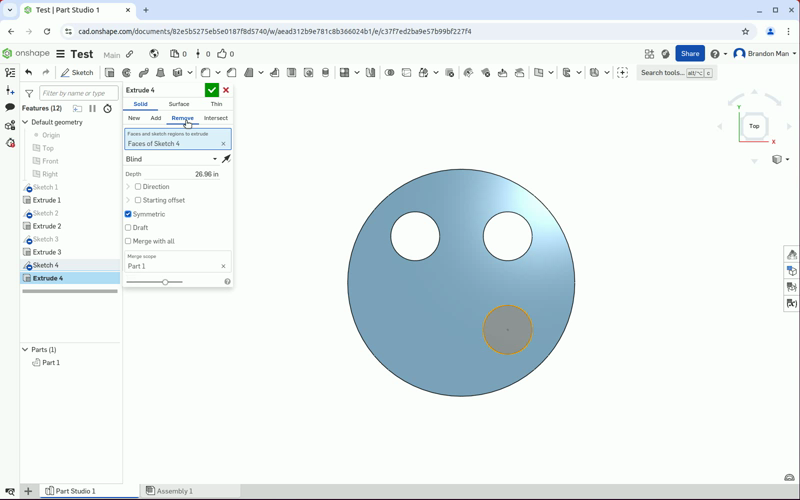
key(tab, 2)
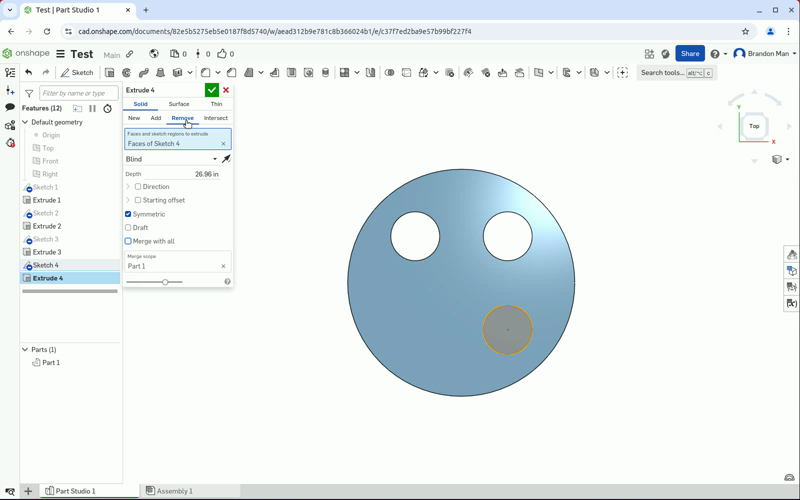
key(space)
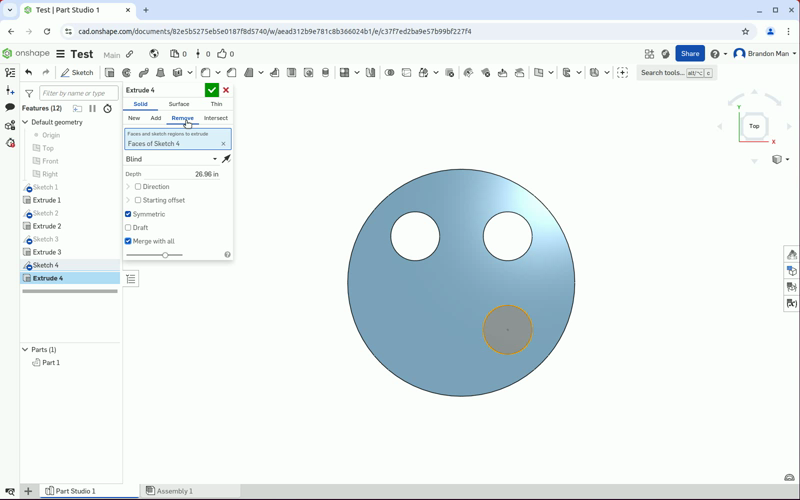
key(enter)
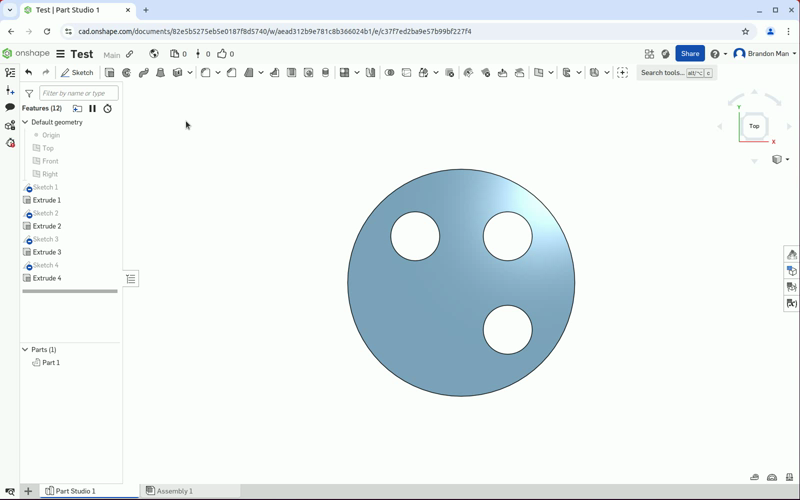
key(shift+h)
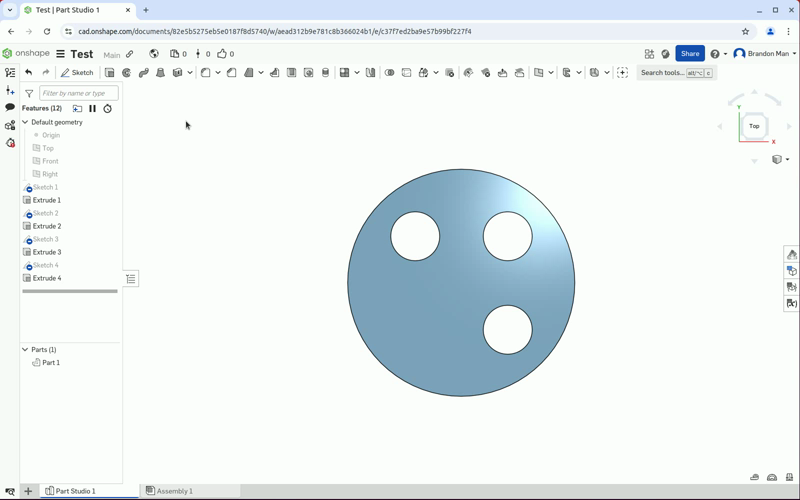
key(shift+h)
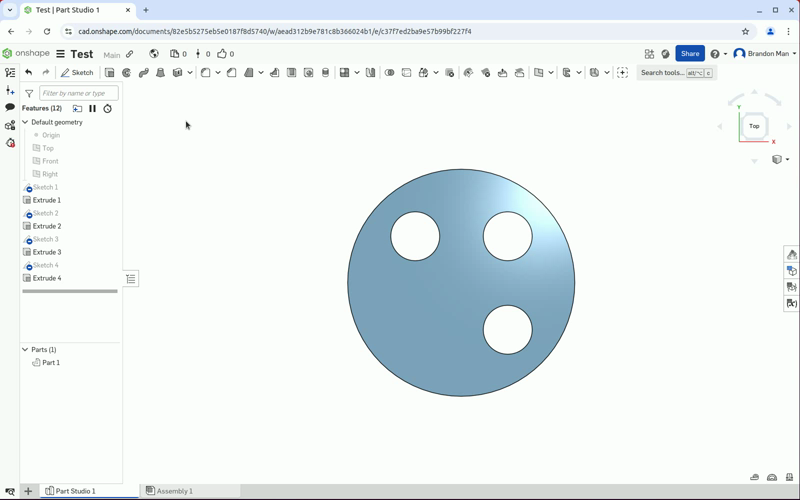
mouse_move(73, 189)
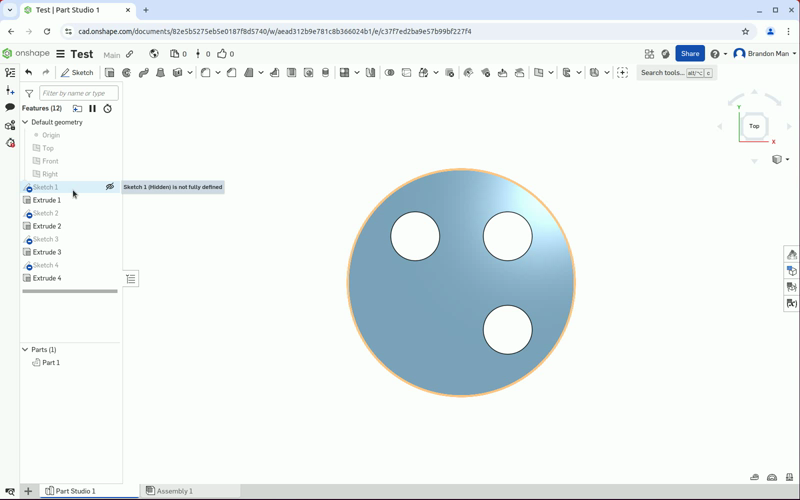
click(73, 189)
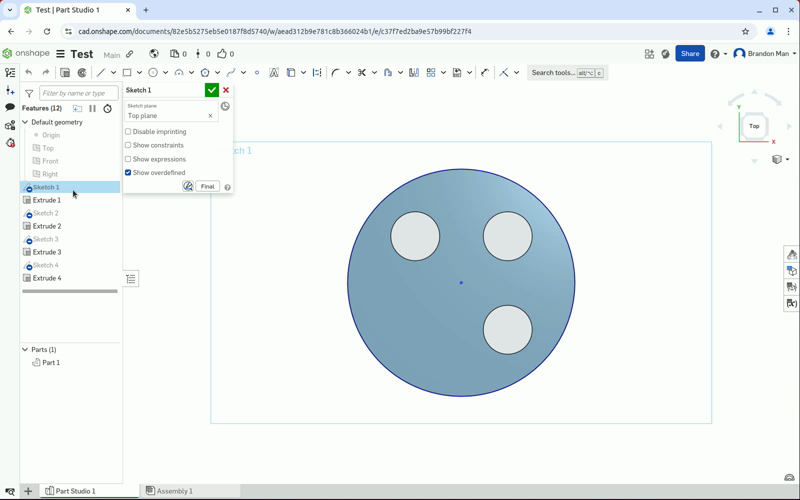
mouse_move(229, 92)
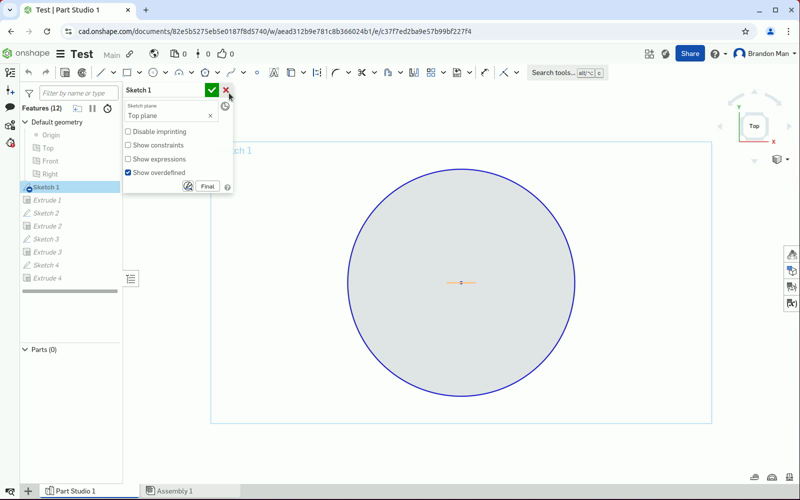
click(229, 92)
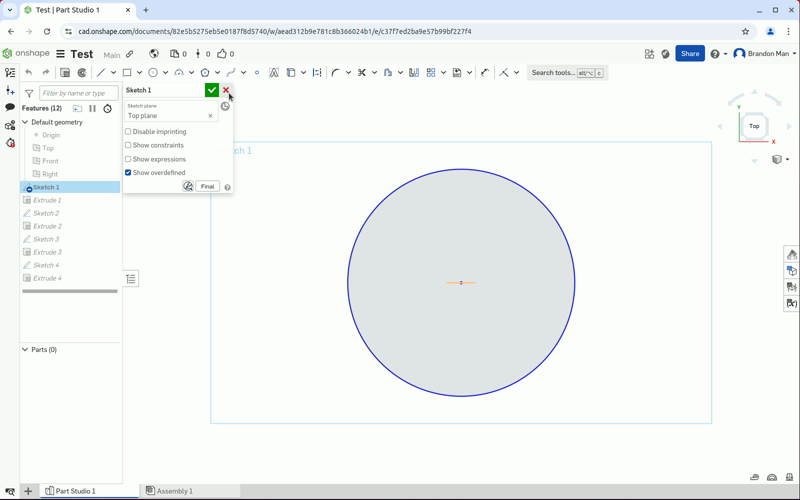
key(shift+s)
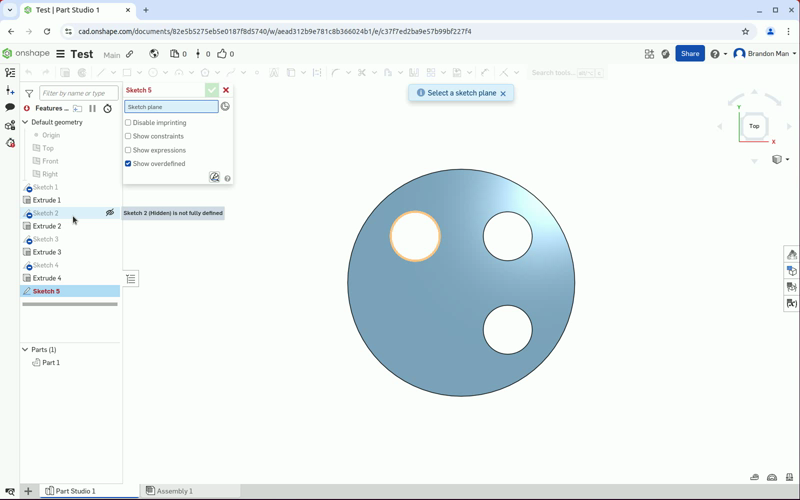
scroll(3)
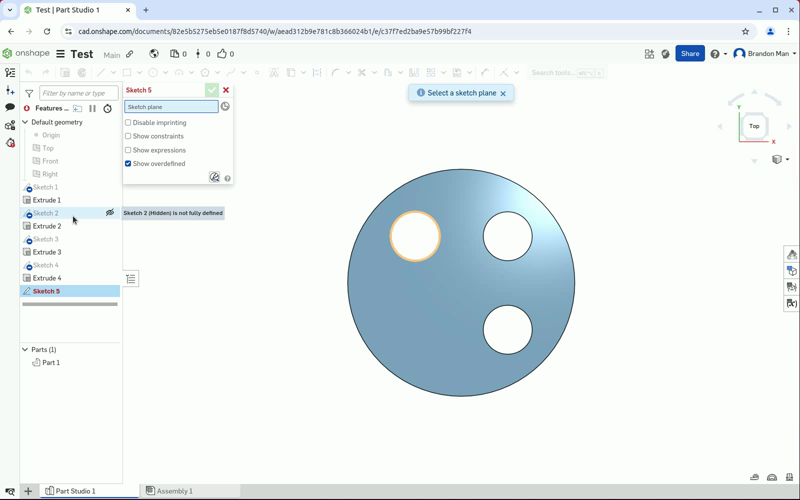
mouse_move(73, 150)
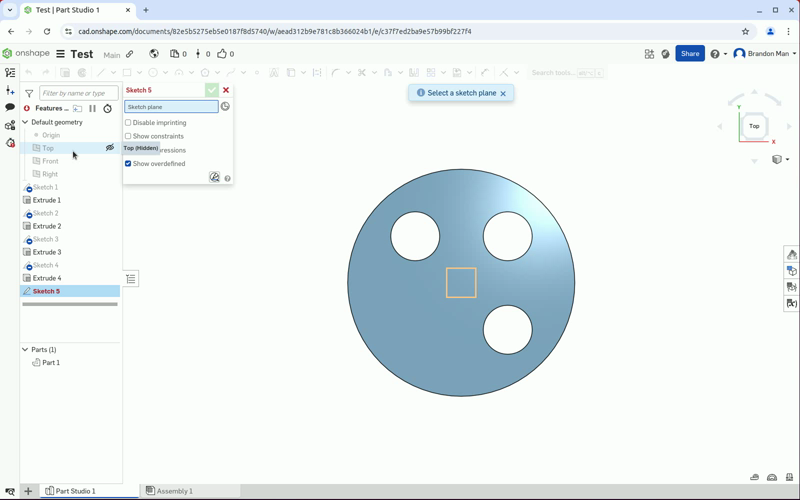
click(73, 150)
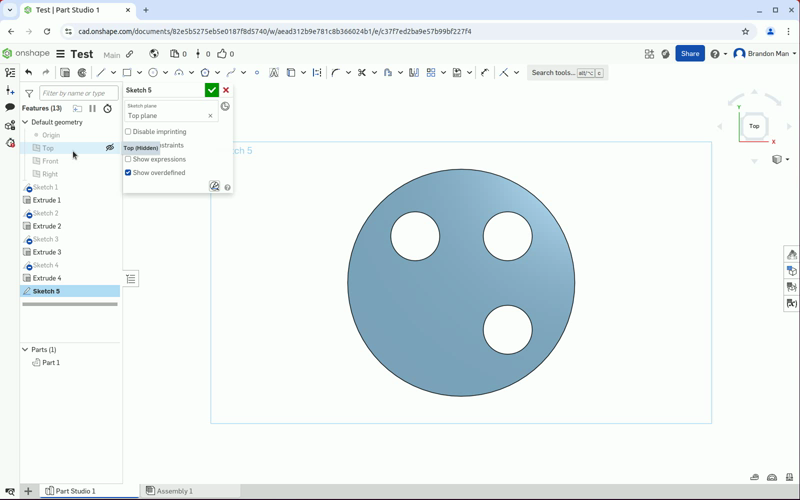
mouse_move(73, 352)
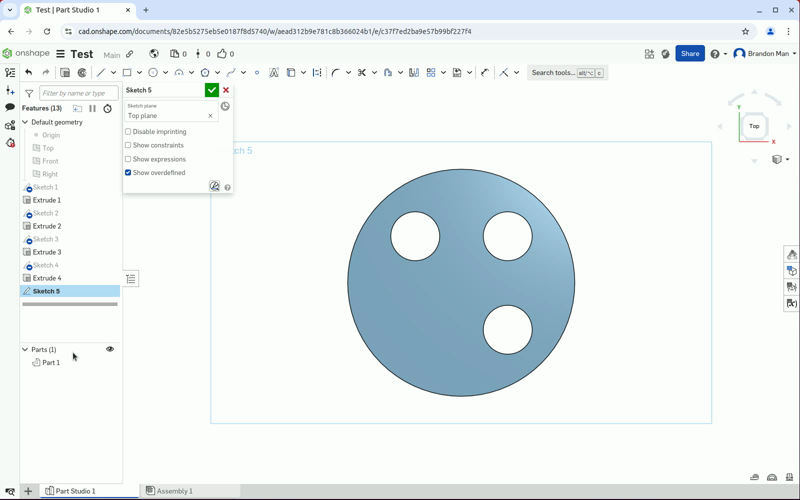
key(y)
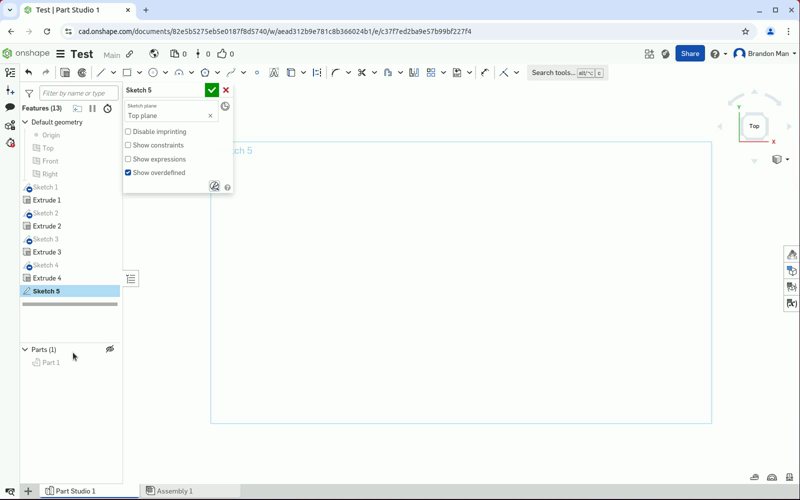
key(c)
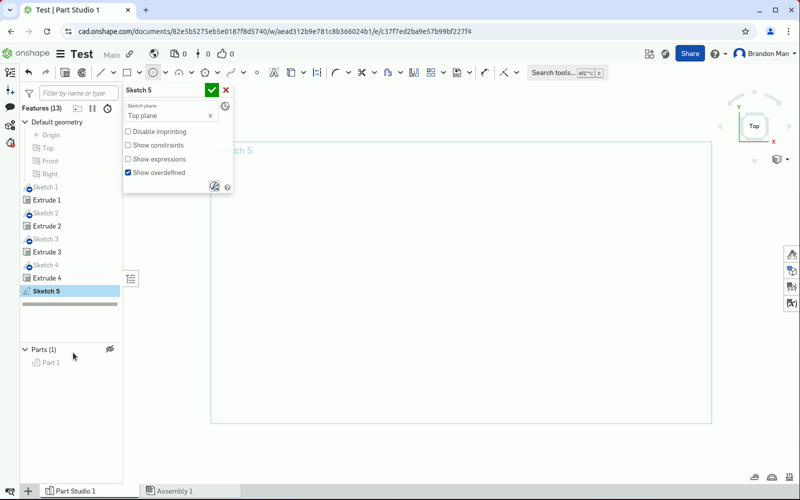
key_down(shift)
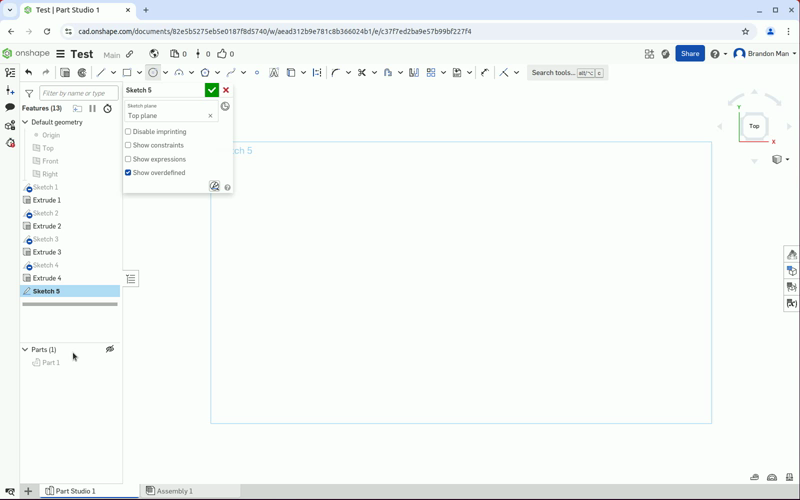
mouse_move(415, 329)
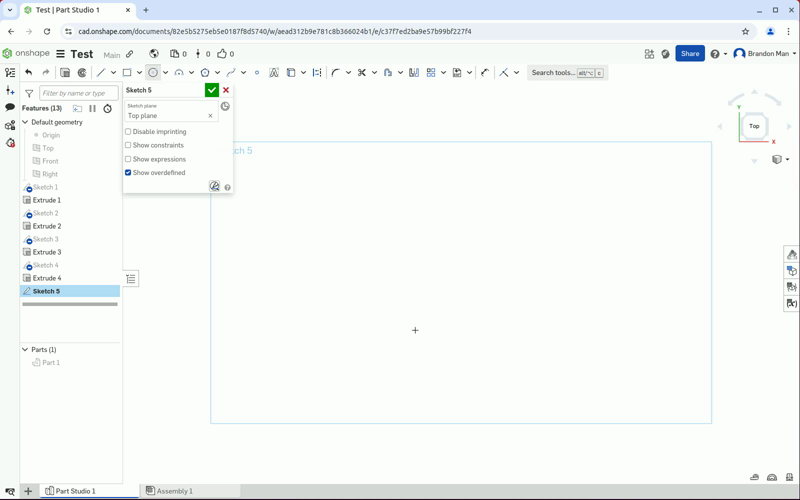
click(415, 329)
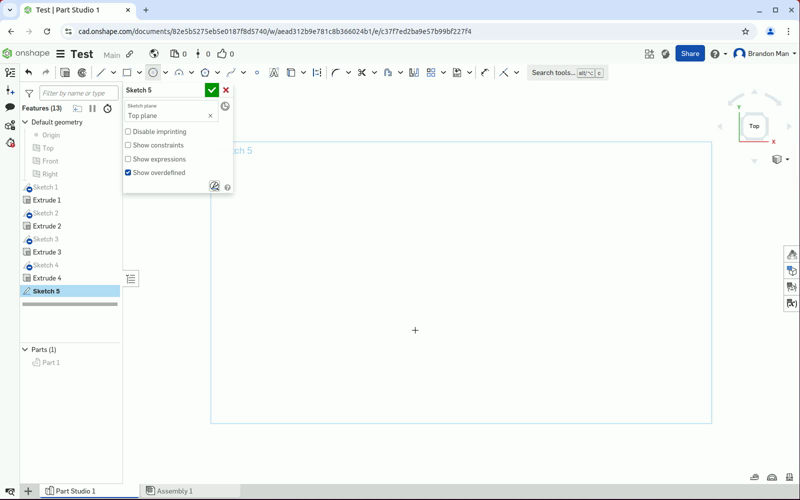
key_up(shift)
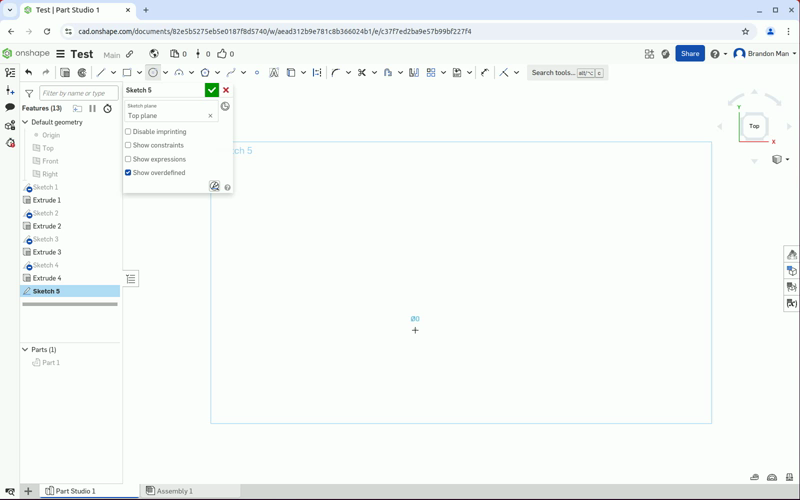
mouse_move(439, 329)
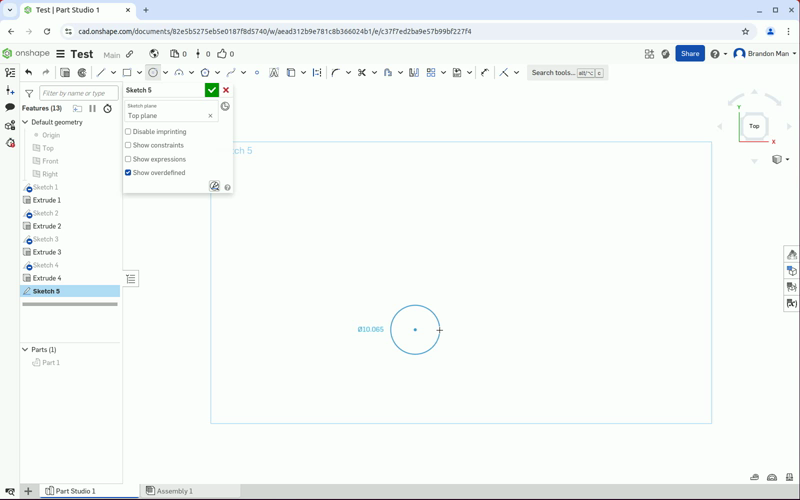
click(439, 329)
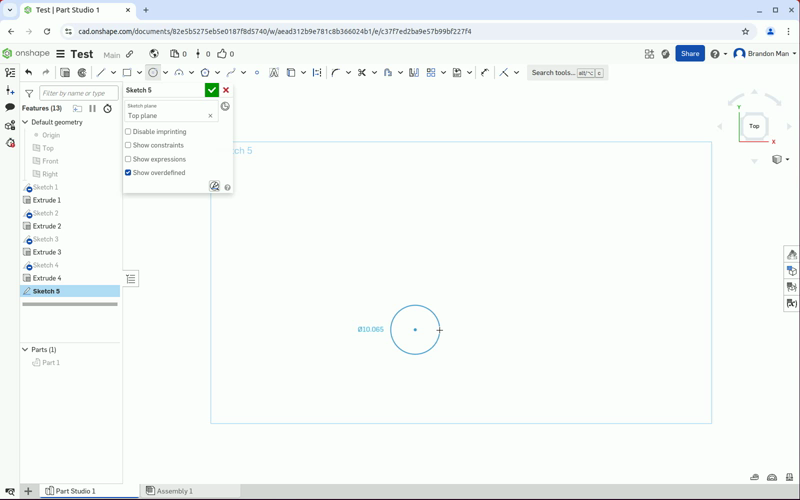
key(esc)
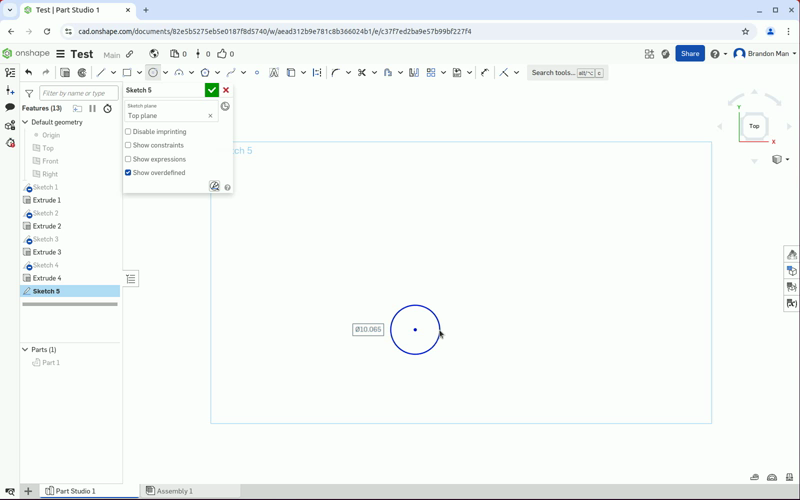
mouse_move(402, 319)
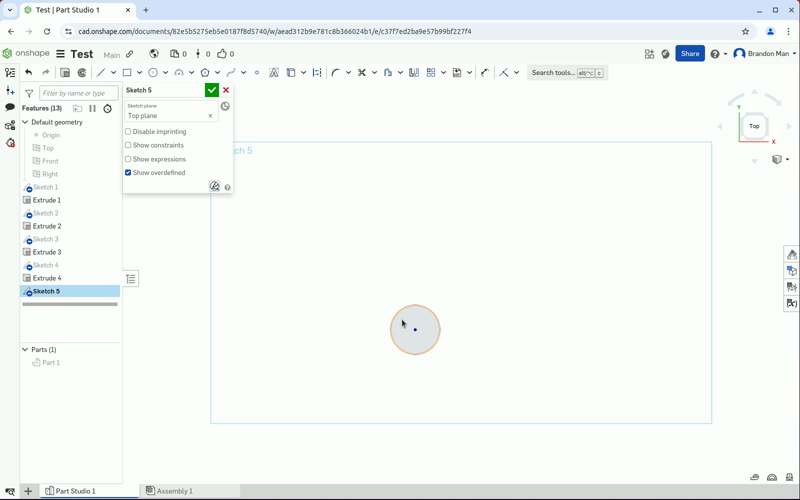
click(402, 319)
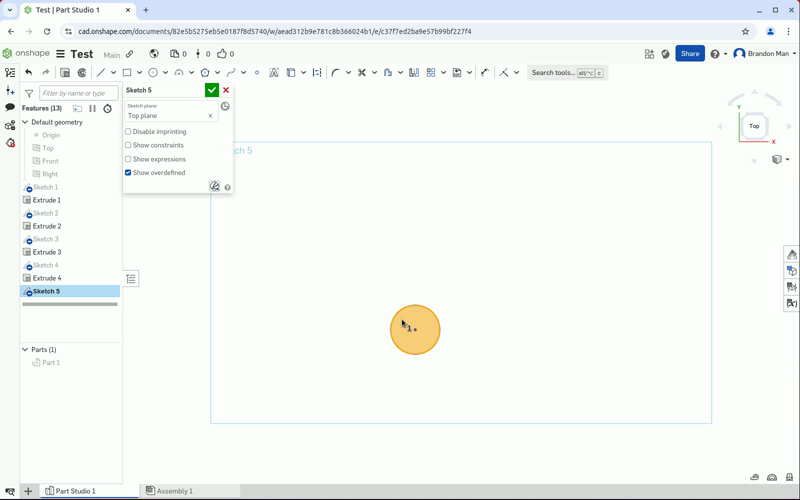
mouse_move(73, 352)
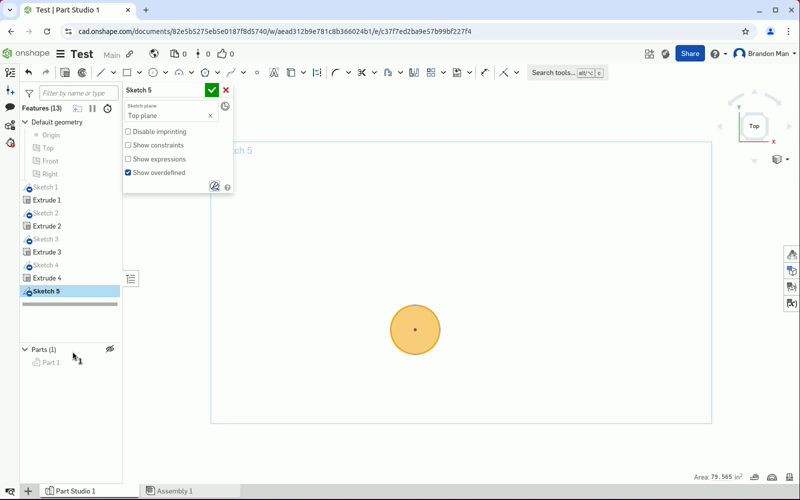
key(shift+y)
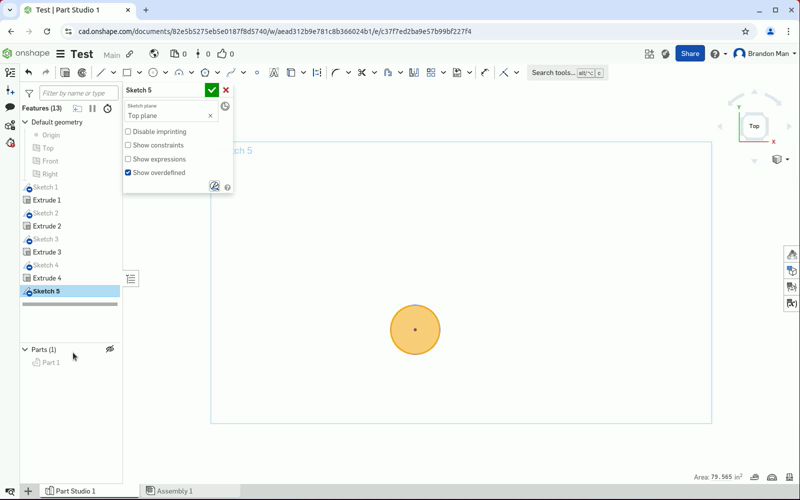
key(shift+e)
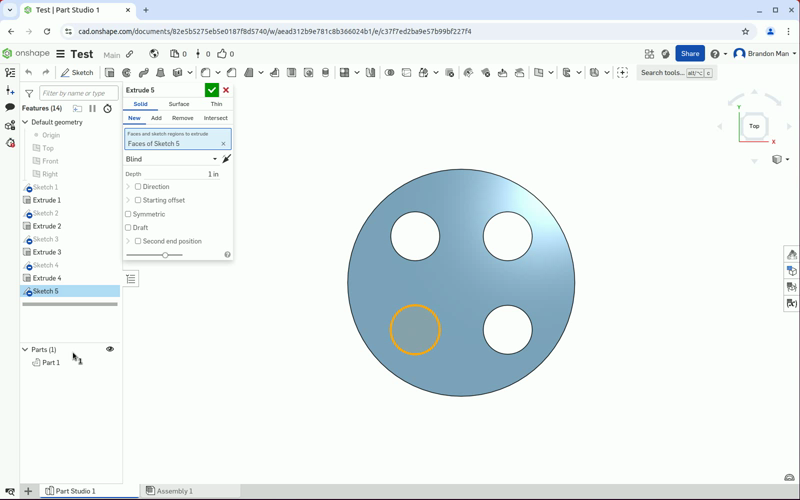
mouse_move(143, 106)
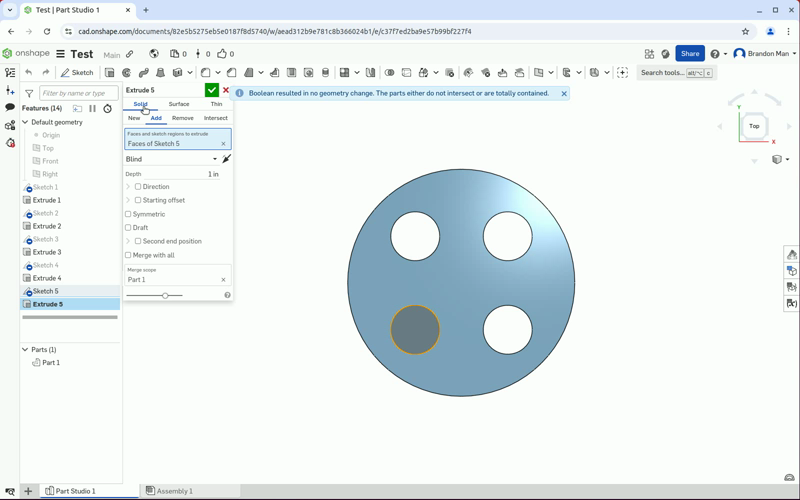
click(143, 106)
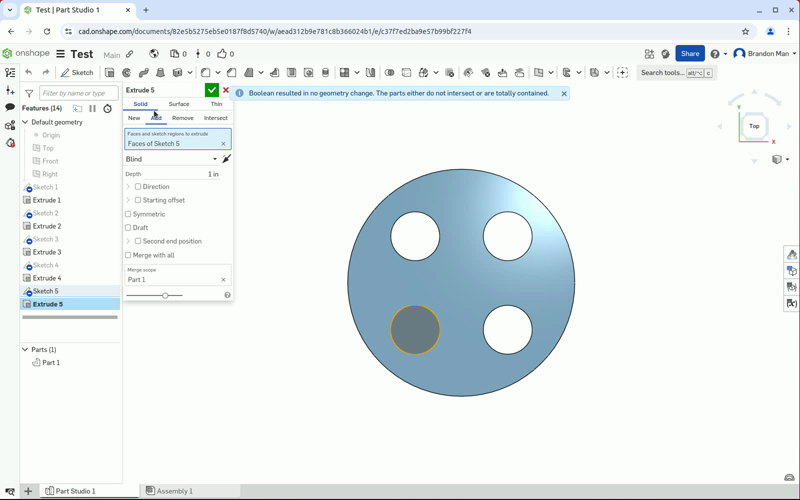
mouse_move(186, 120)
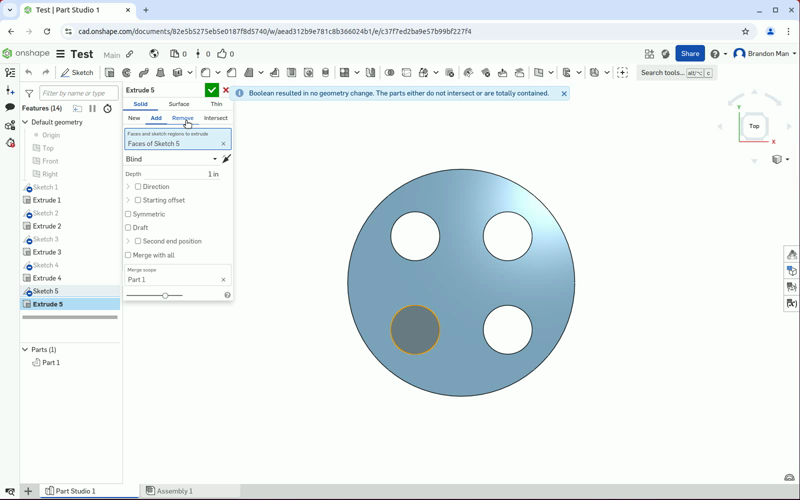
click(186, 120)
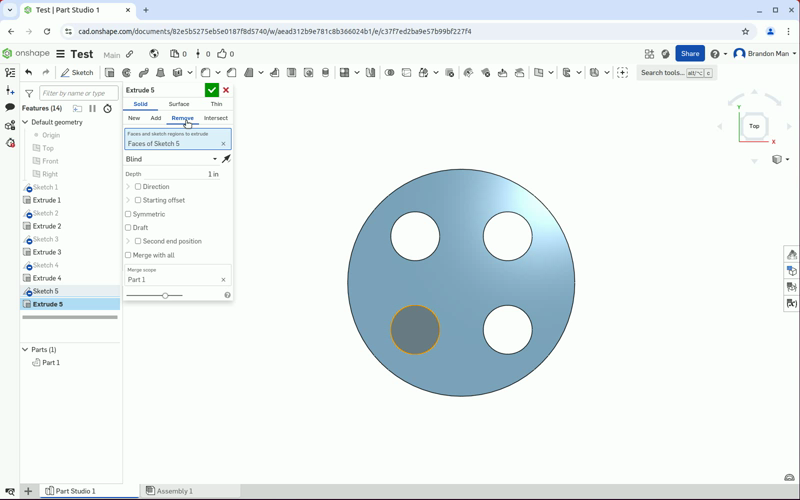
key(tab, 4)
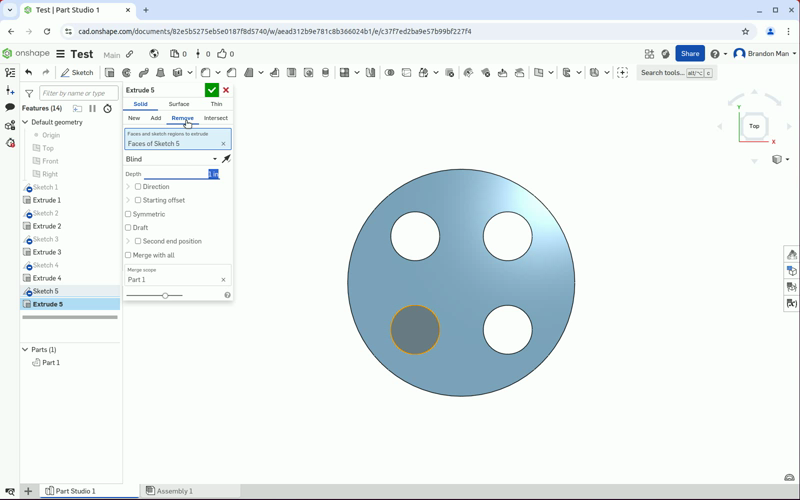
text(26.96)
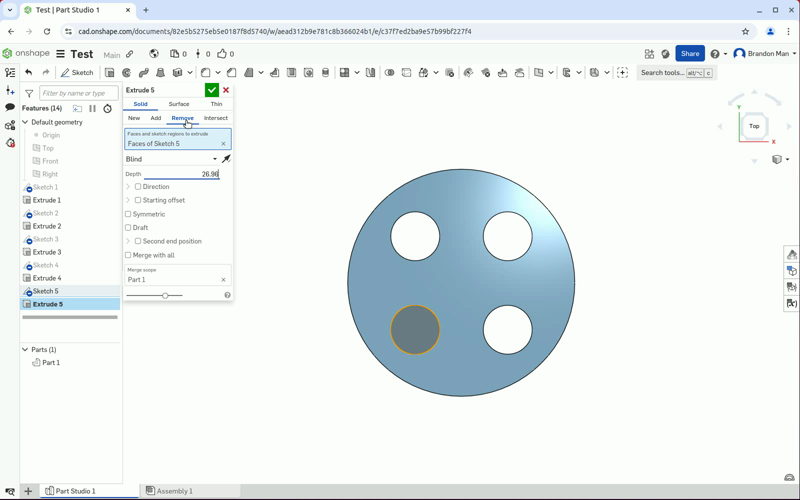
key(tab, 3)
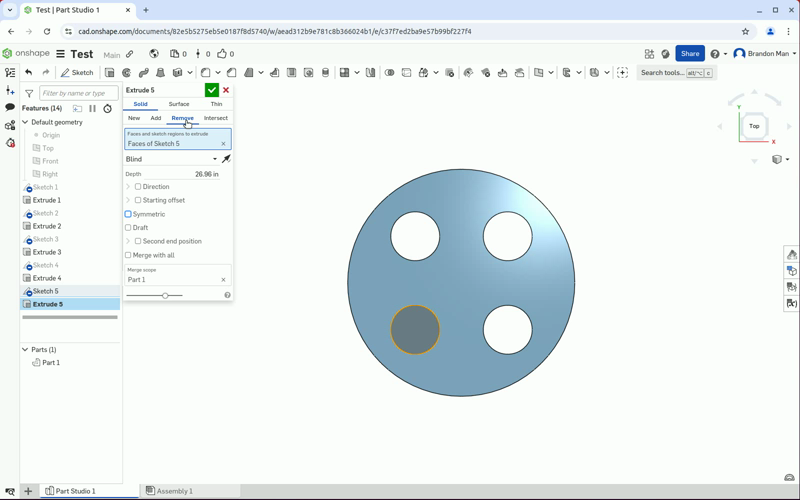
key(space)
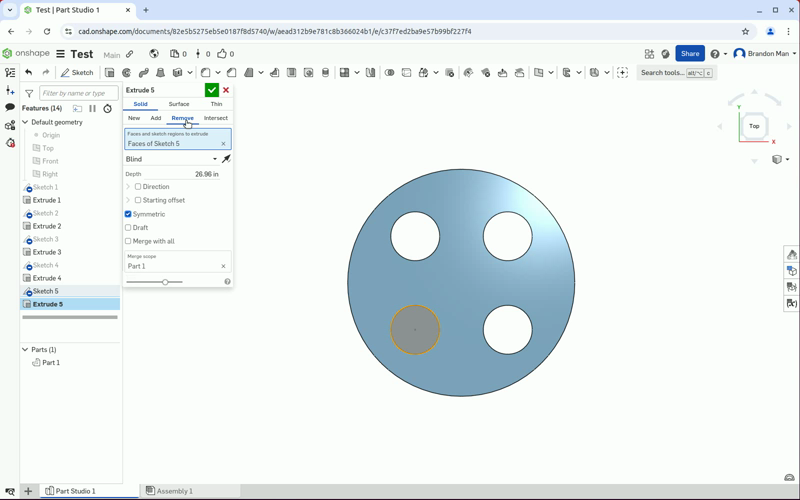
key(tab, 2)
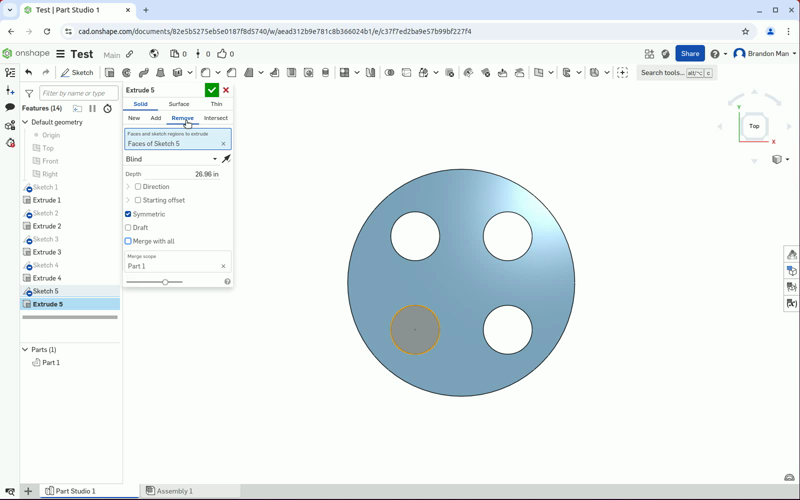
key(space)
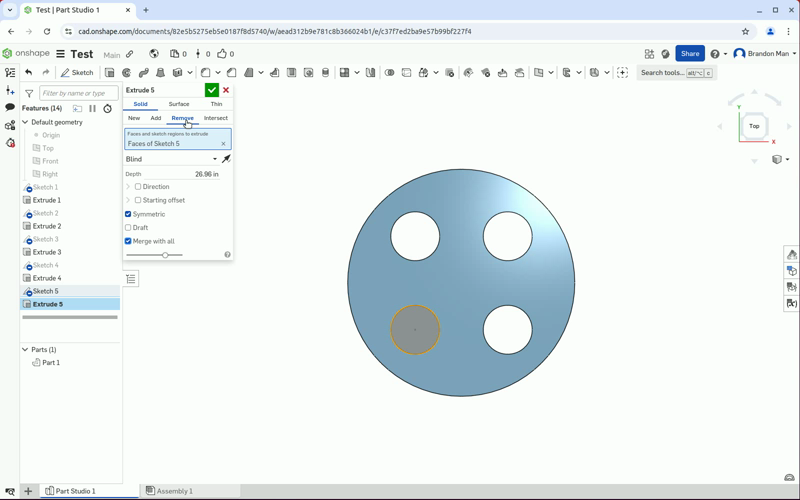
key(enter)
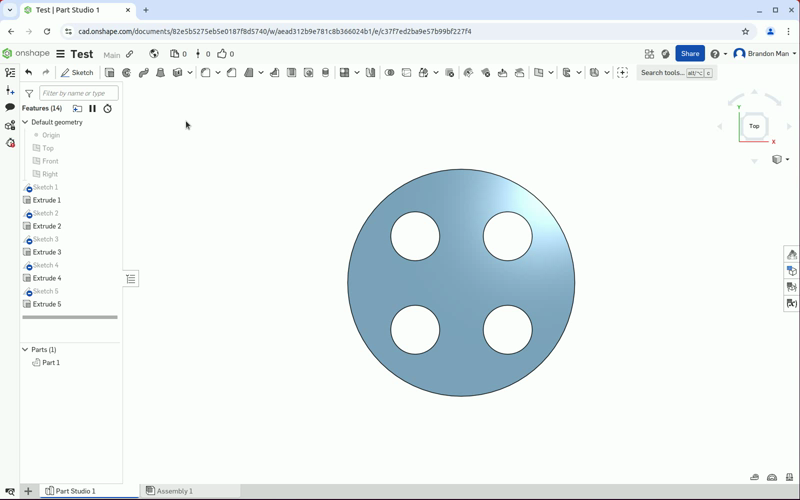
key(shift+h)
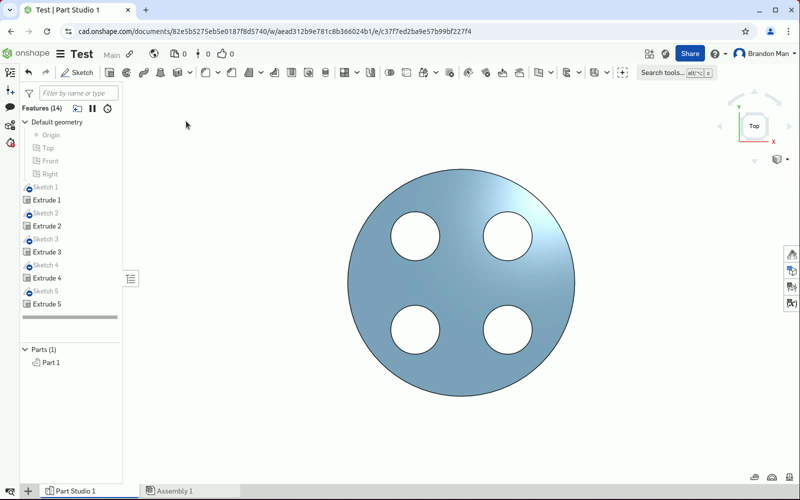
key(shift+h)
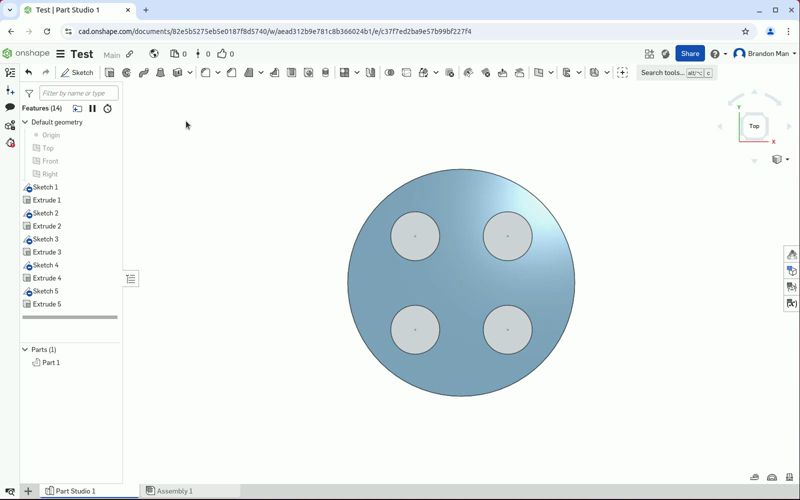
key(shift+7)
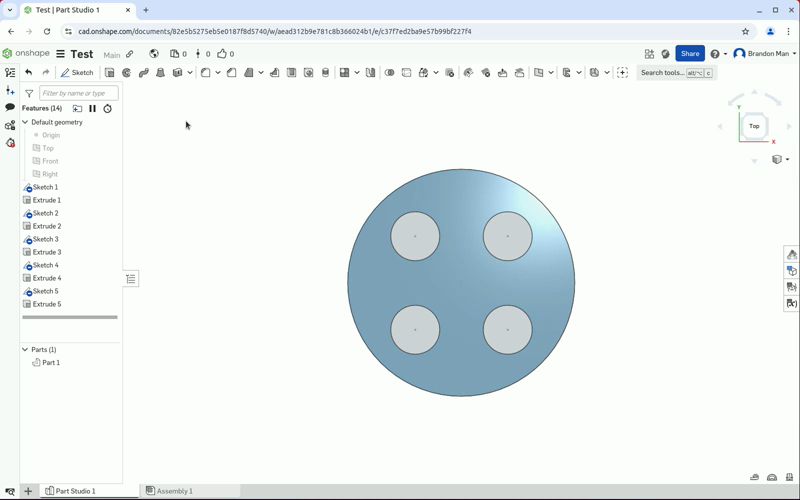
key(up, 3)
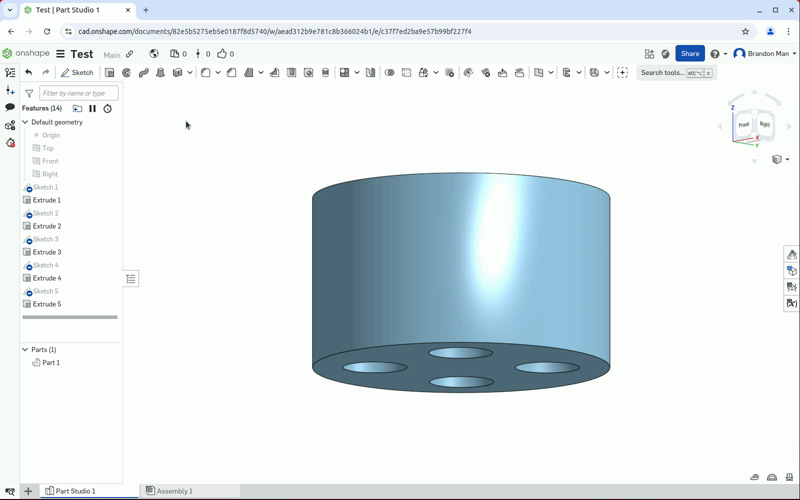
key(left, 3)
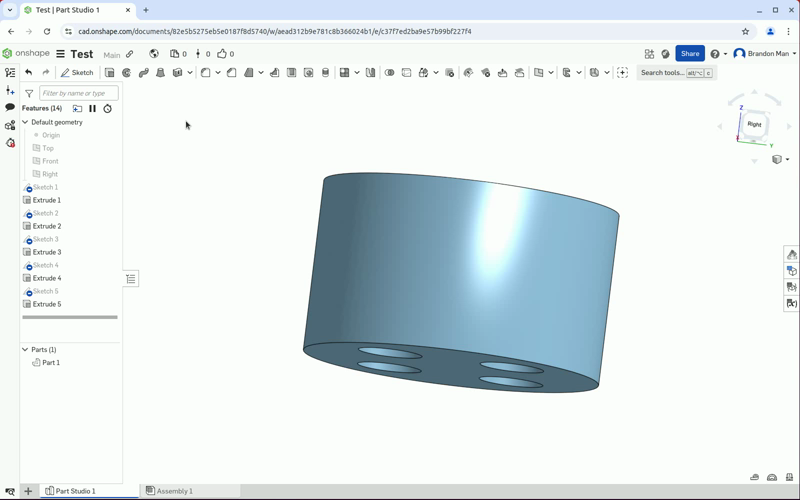
key(right, 3)
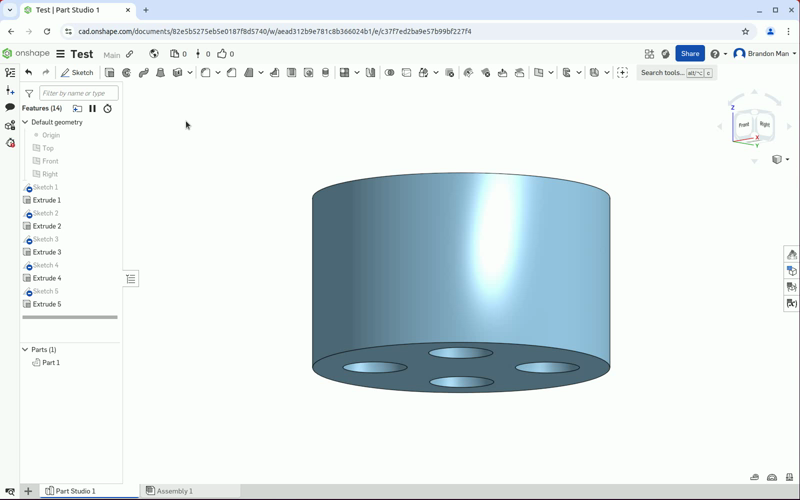
key(down, 3)
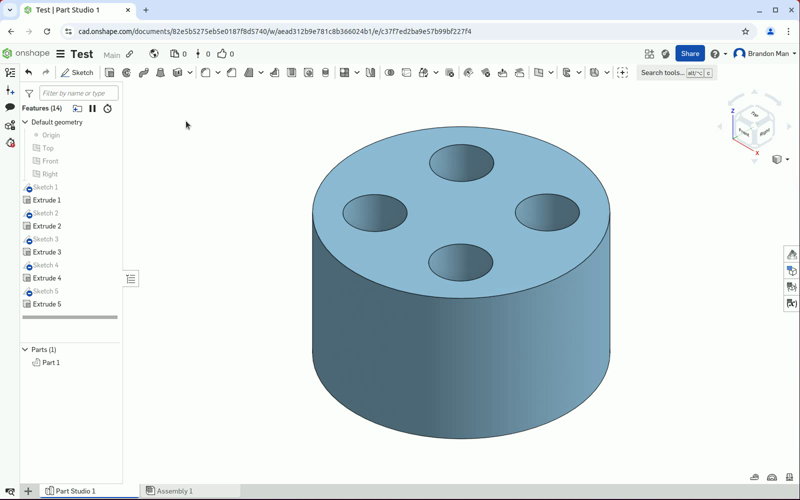
mouse_move(73, 189)
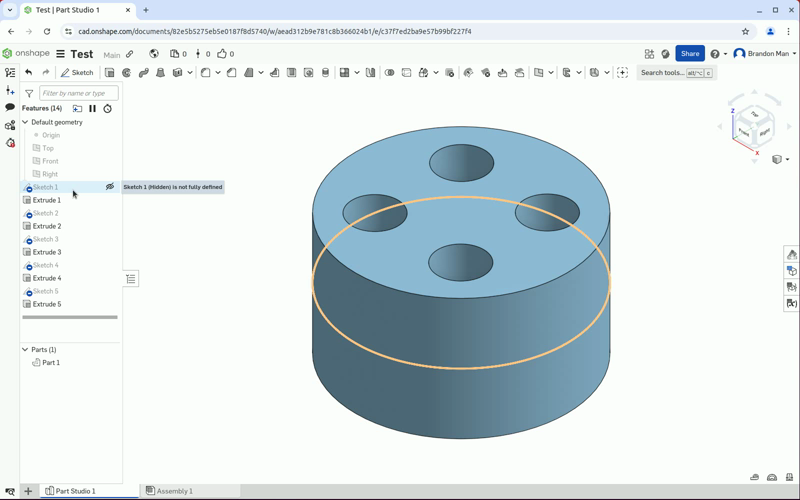
click(73, 189)